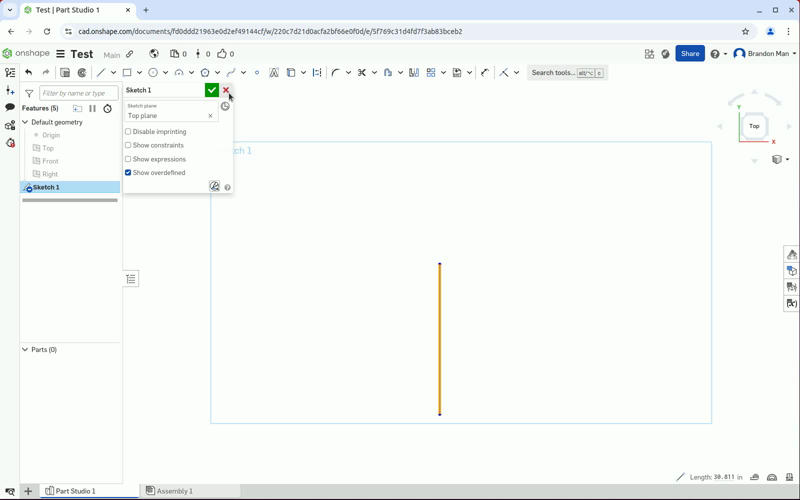
key(shift+h)
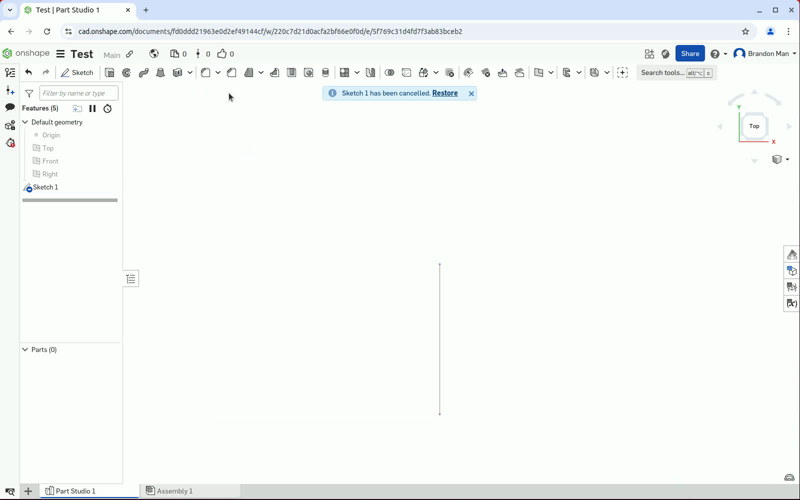
key(shift+s)
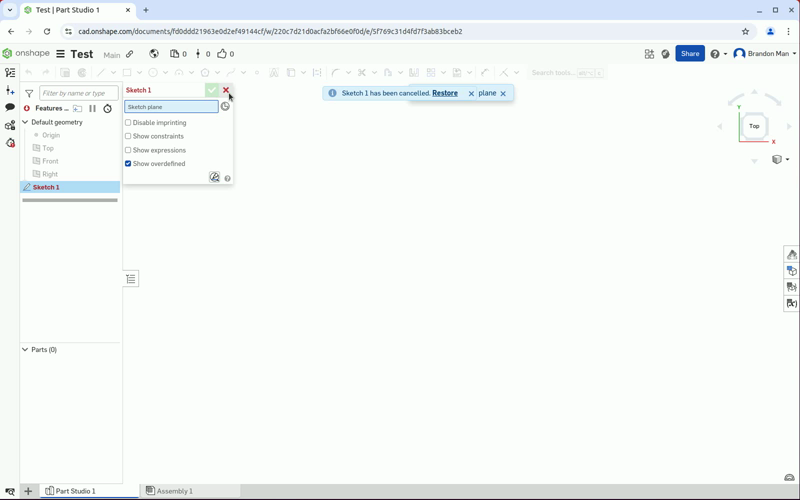
mouse_move(73, 150)
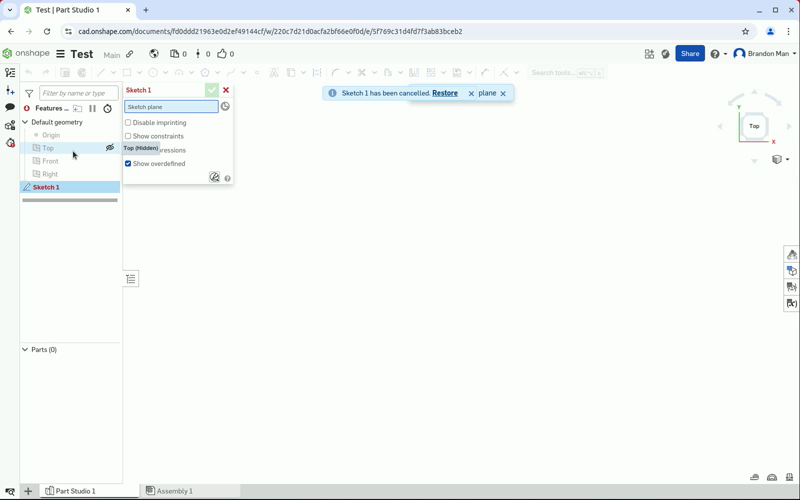
click(73, 150)
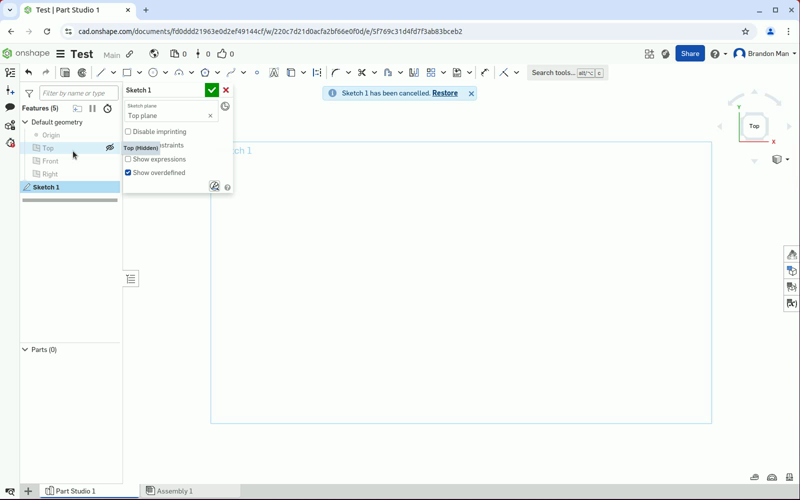
mouse_move(73, 352)
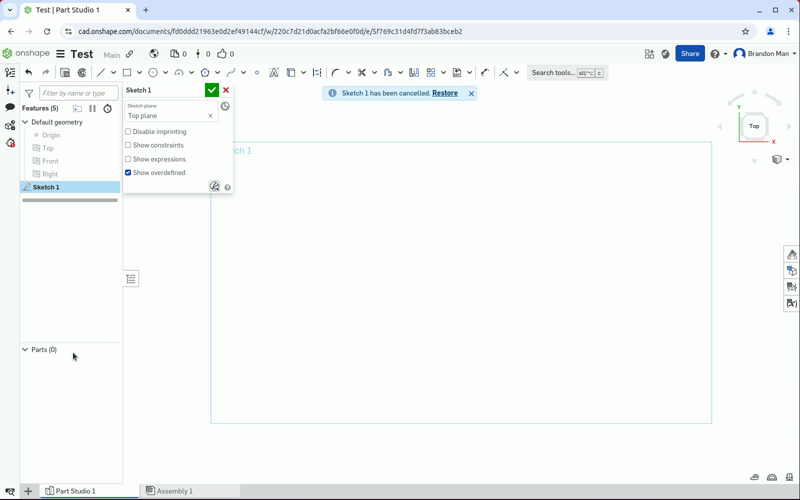
key(y)
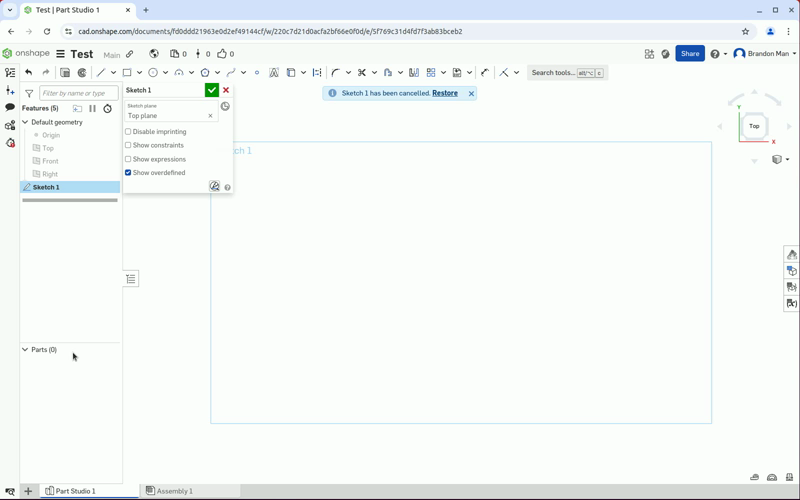
key(l)
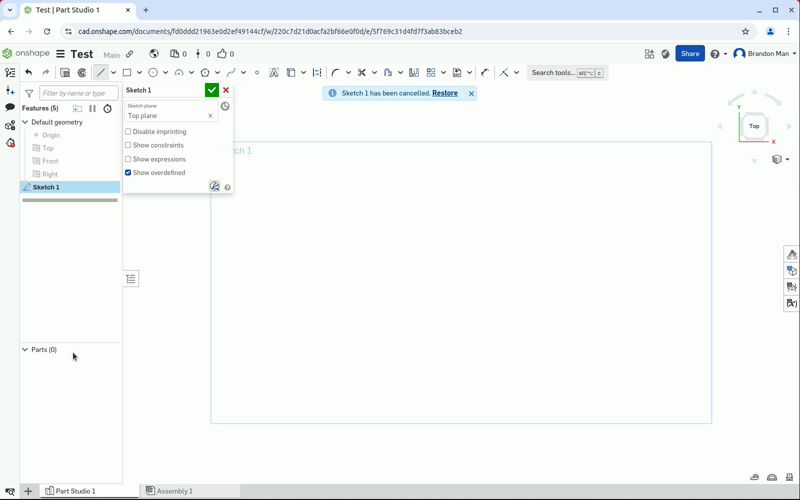
key_down(shift)
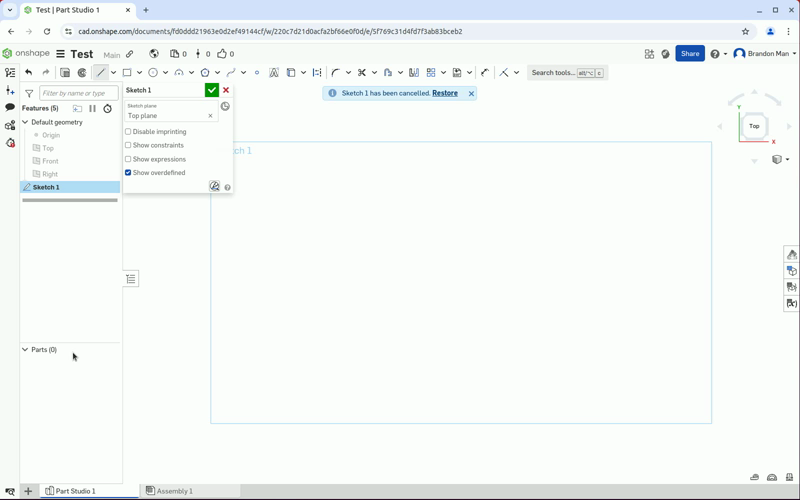
mouse_move(348, 394)
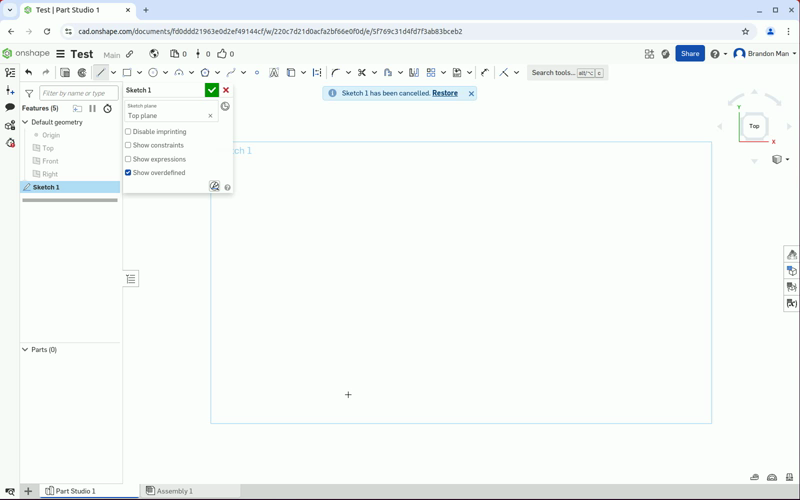
click(348, 394)
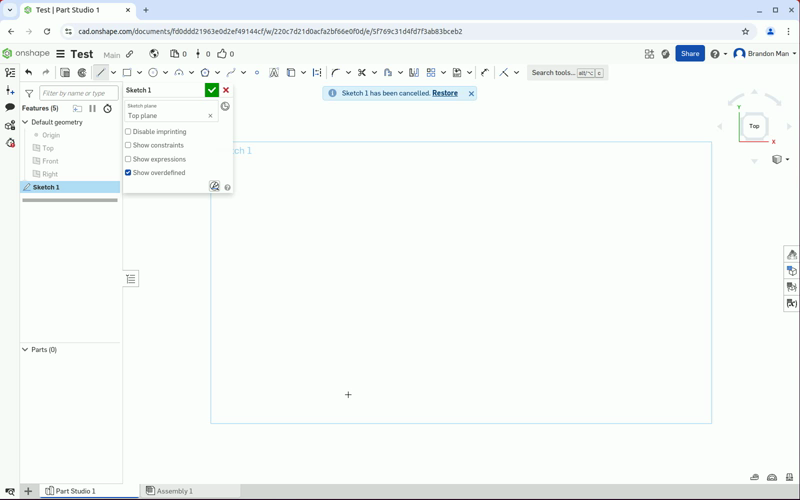
key_up(shift)
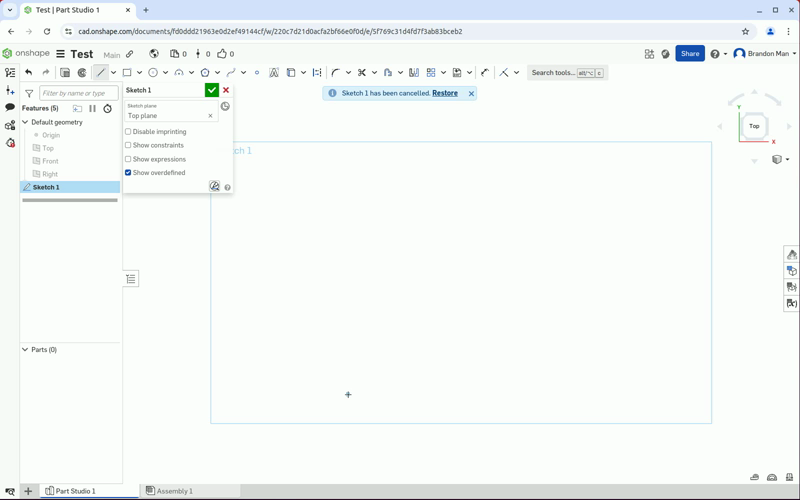
key_down(shift)
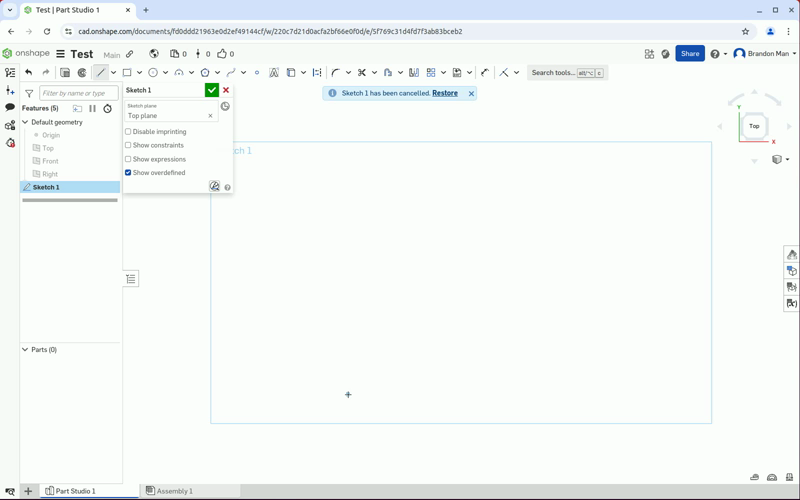
mouse_move(570, 394)
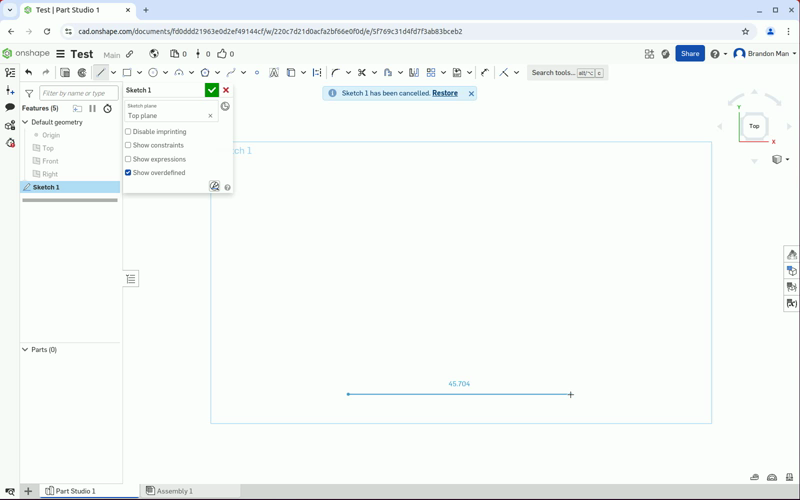
click(570, 394)
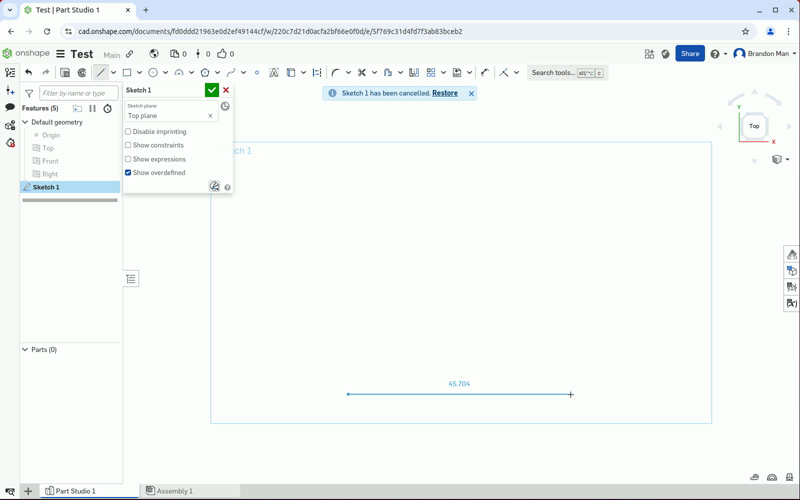
key_up(shift)
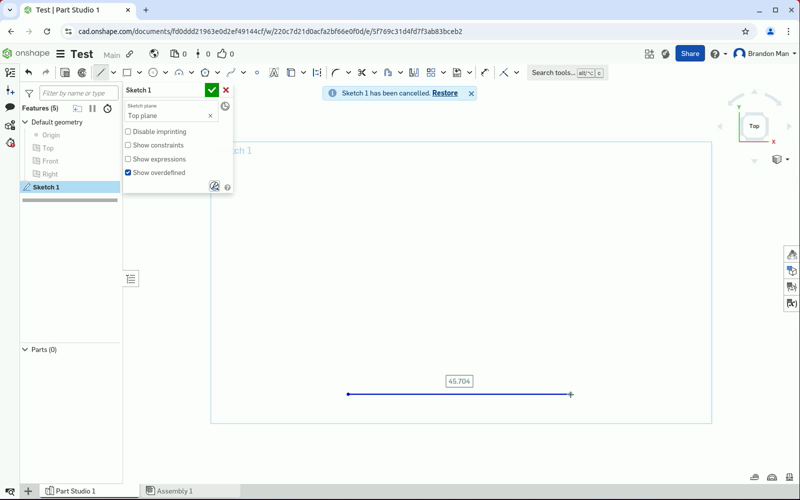
key_down(shift)
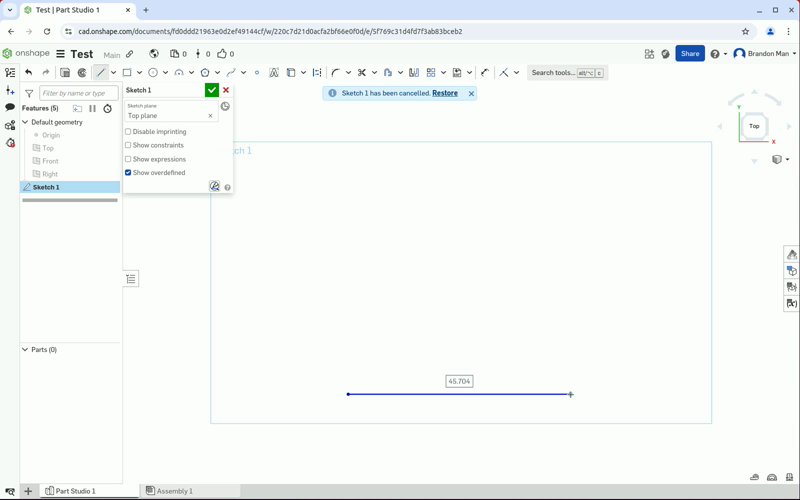
mouse_move(570, 171)
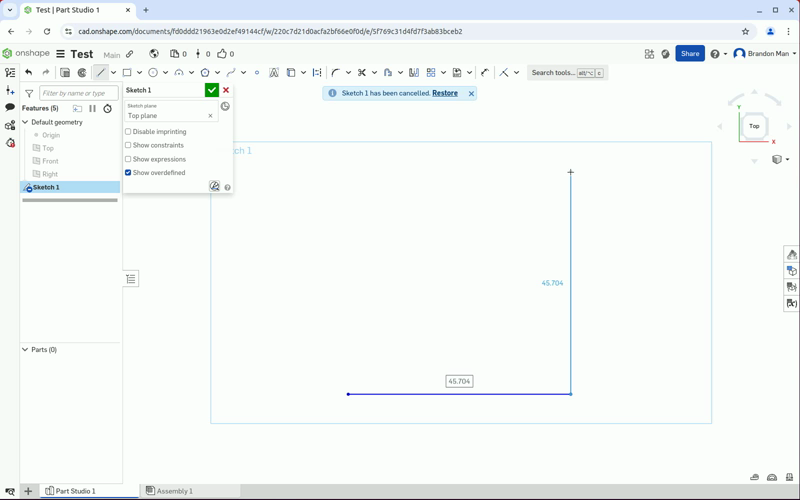
click(570, 171)
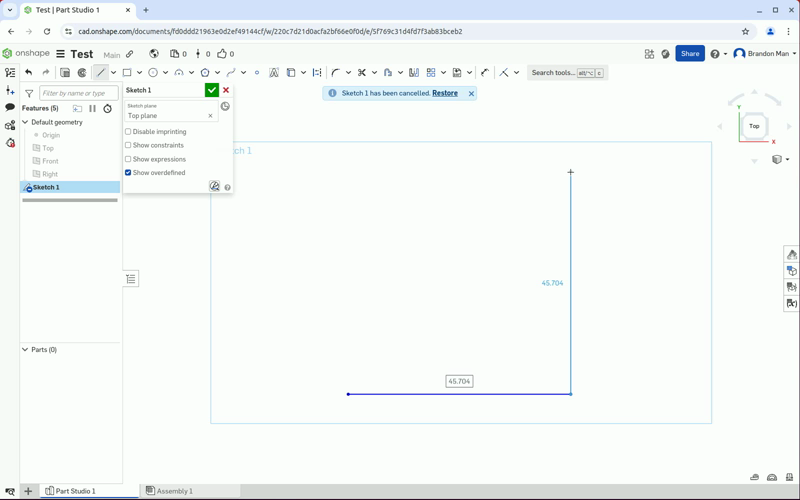
key_up(shift)
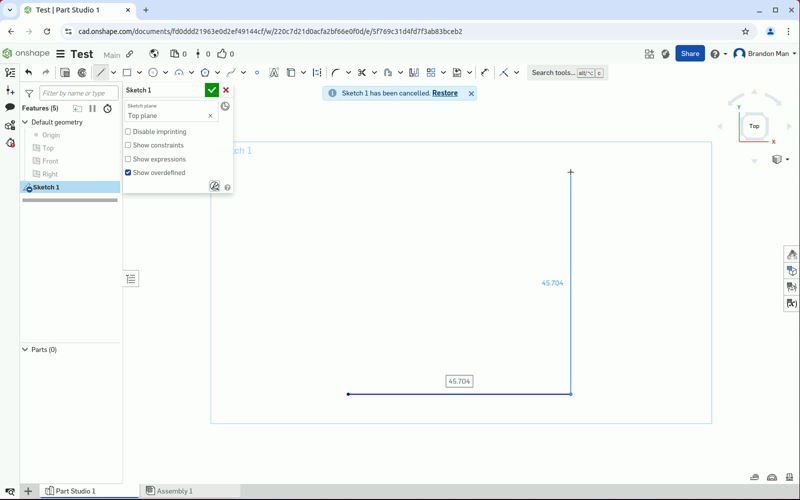
key_down(shift)
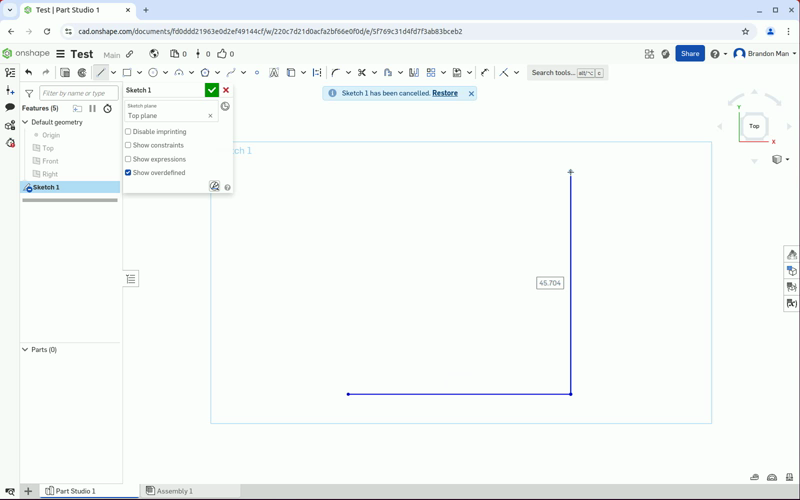
mouse_move(348, 171)
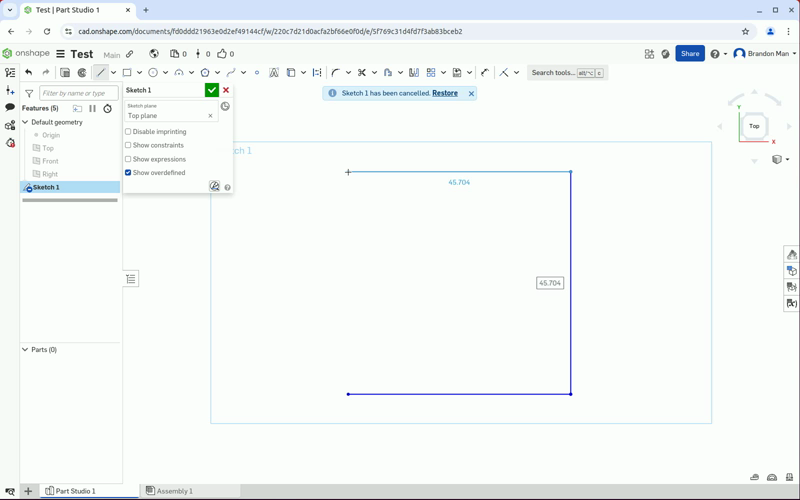
click(348, 171)
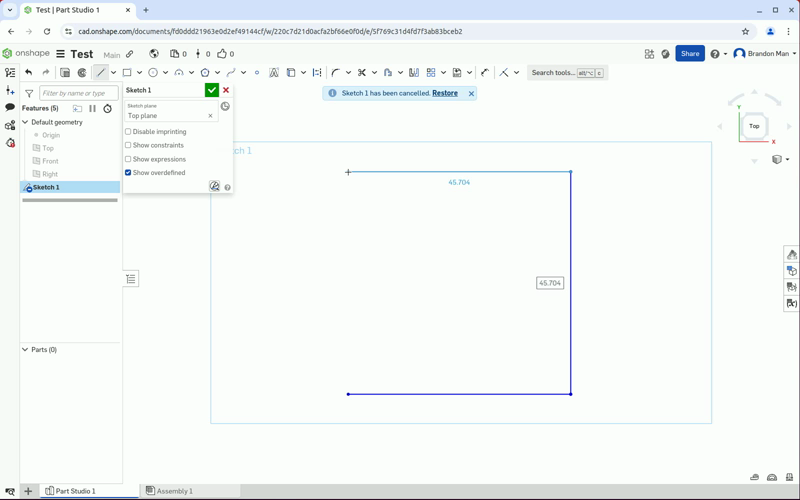
key_up(shift)
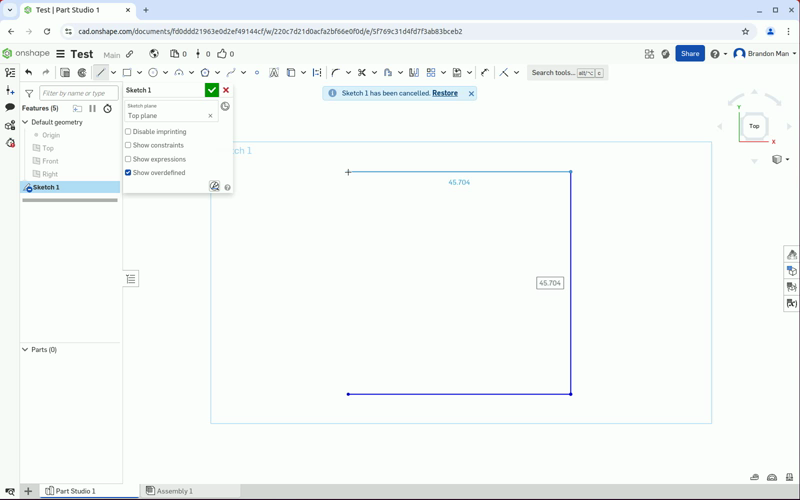
key_down(shift)
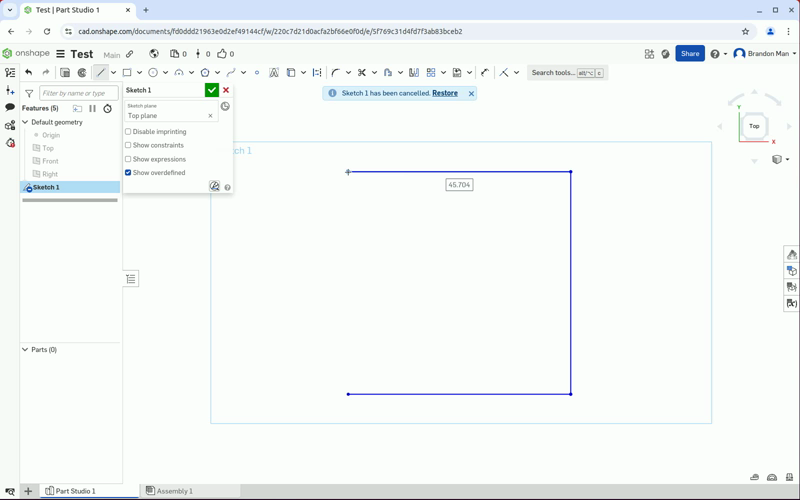
mouse_move(348, 394)
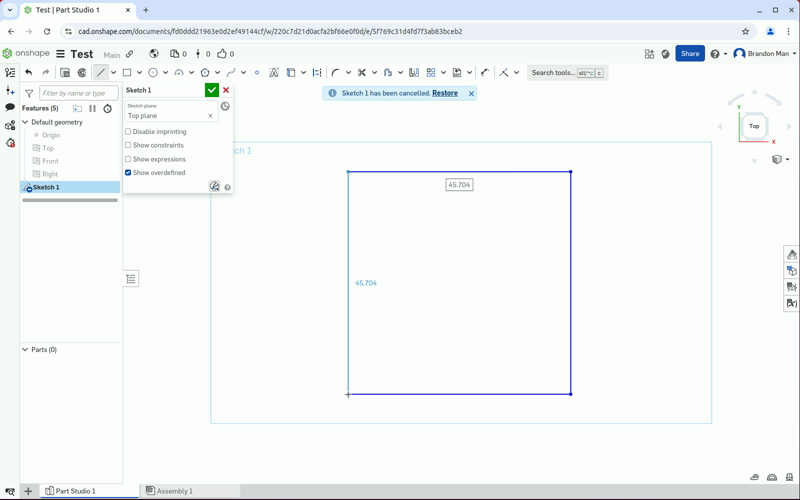
key_up(shift)
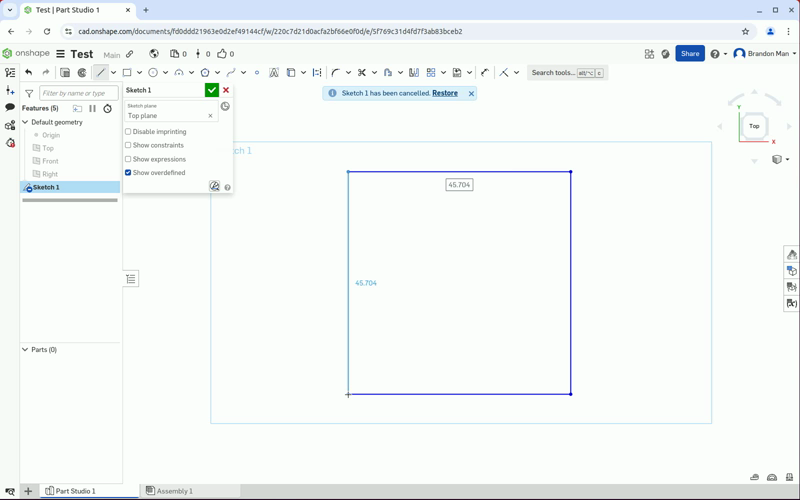
click(348, 394)
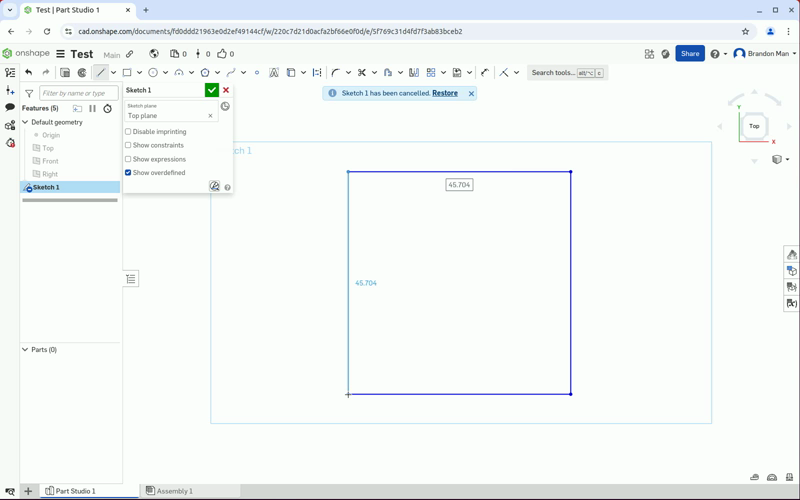
key(esc)
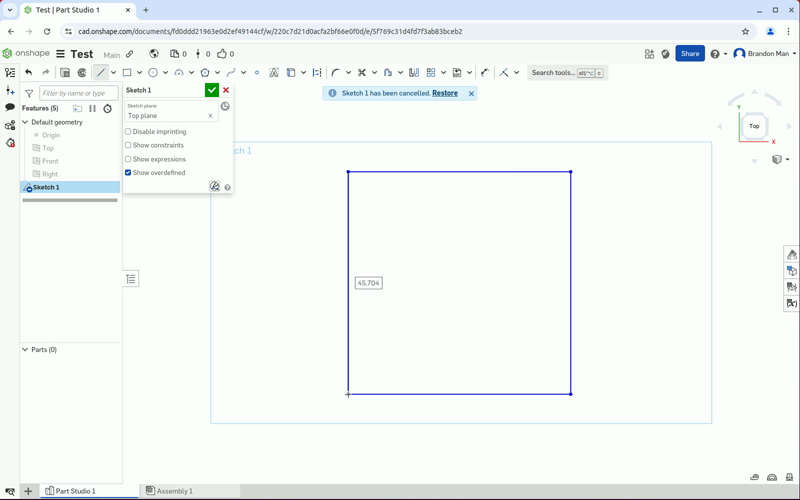
mouse_move(408, 210)
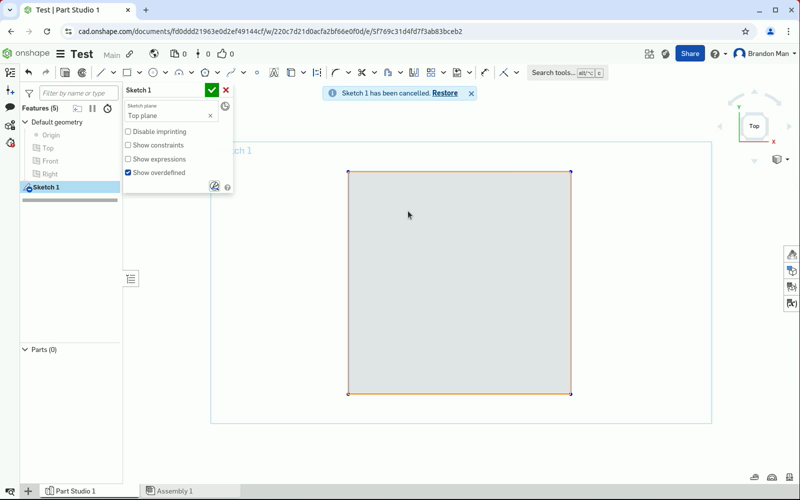
click(408, 210)
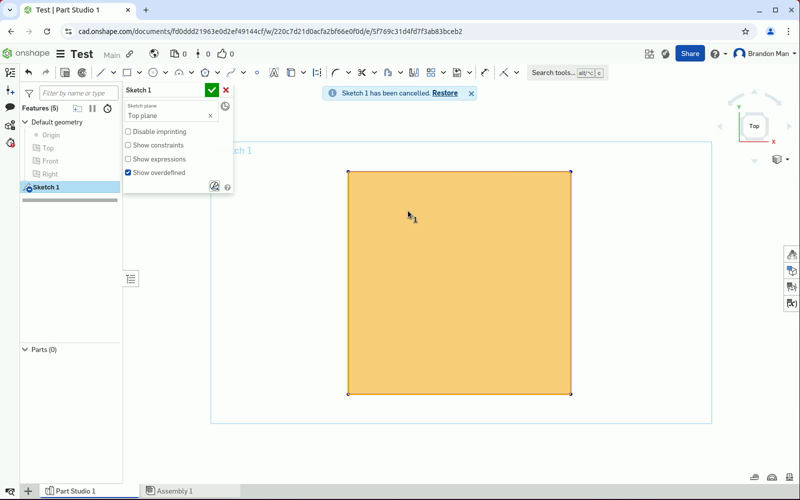
mouse_move(73, 352)
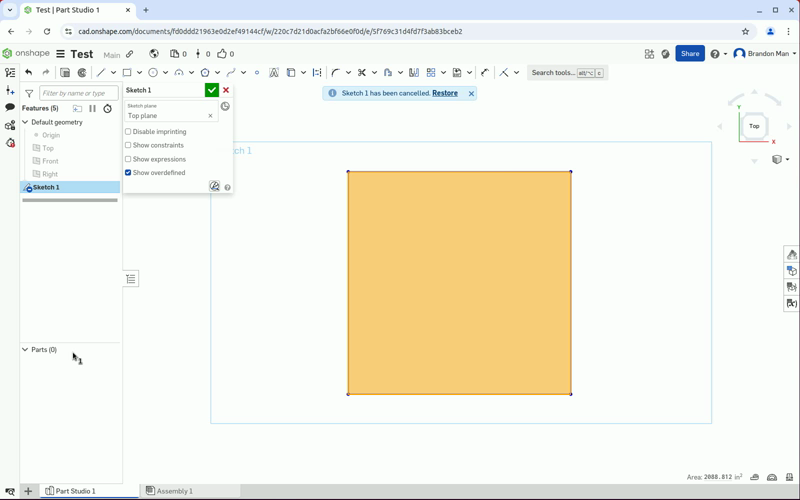
key(shift+y)
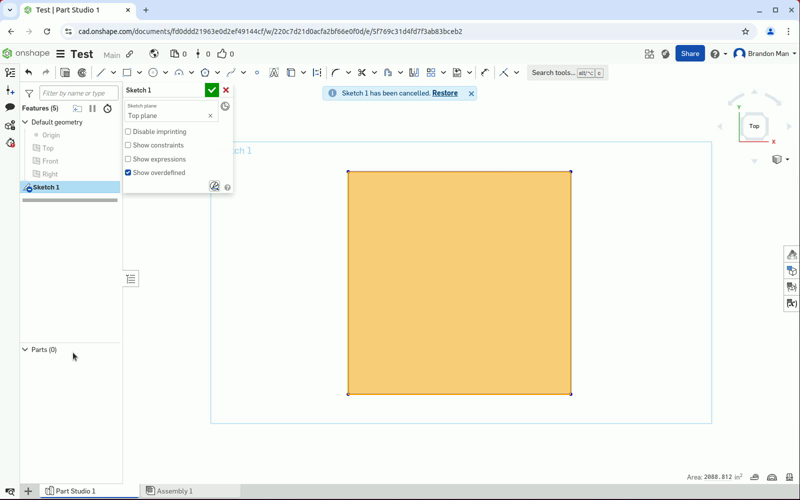
key(shift+e)
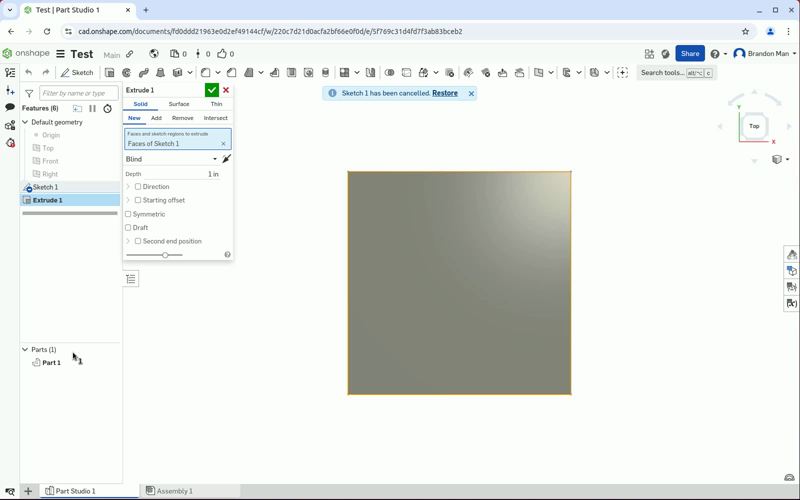
mouse_move(143, 106)
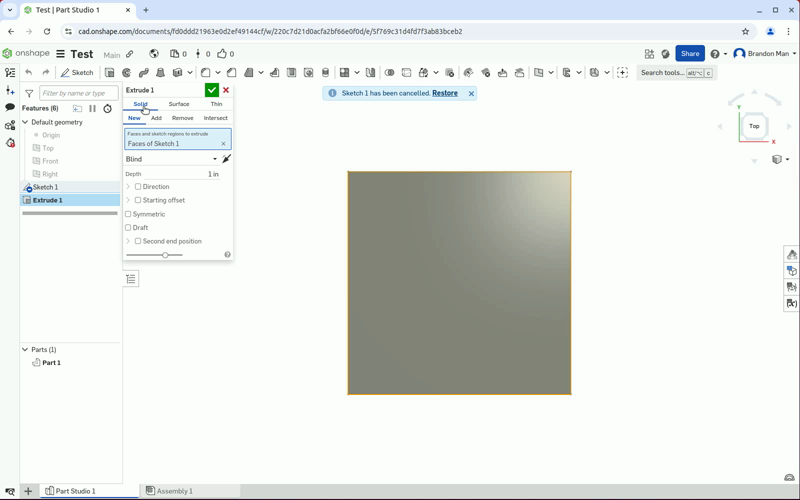
click(143, 106)
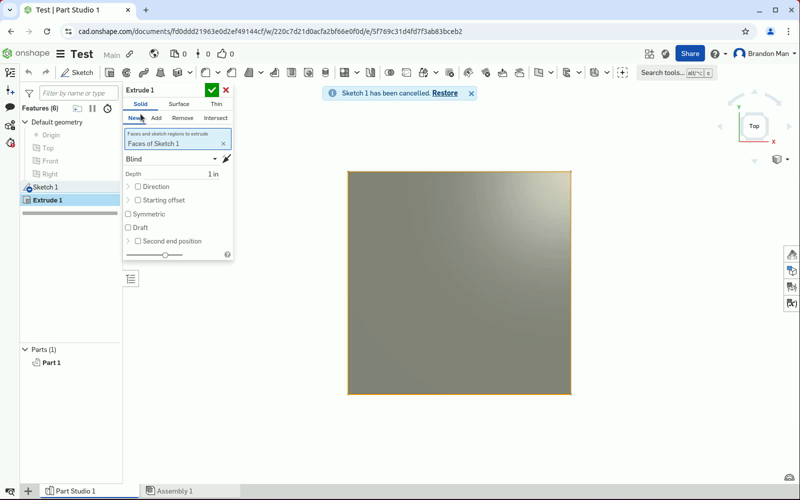
mouse_move(137, 120)
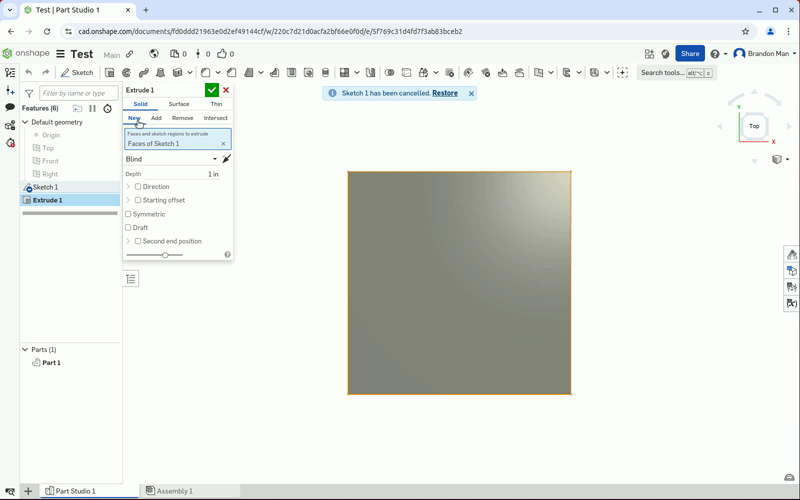
click(137, 120)
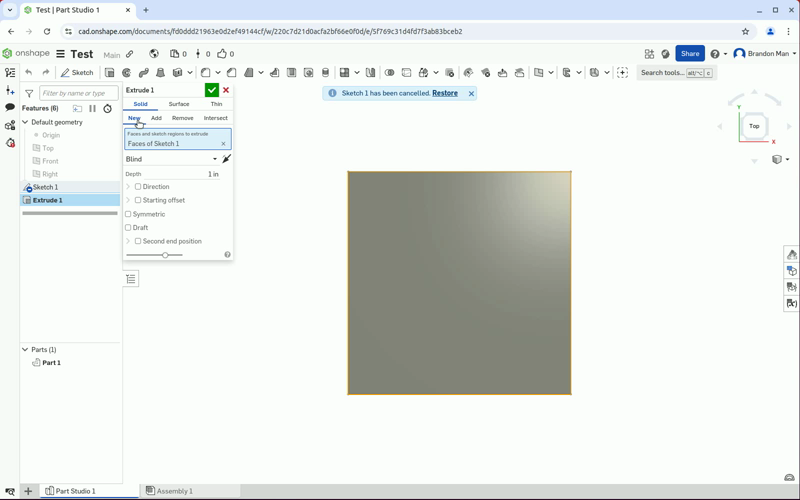
key(tab, 4)
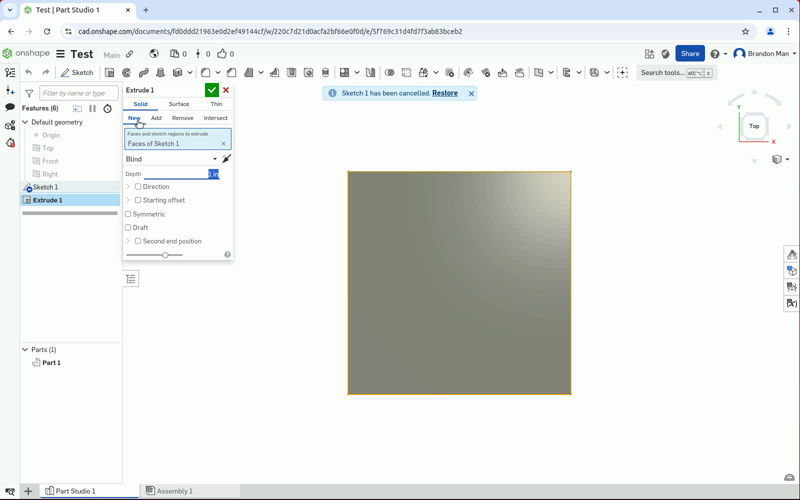
text(2.407)
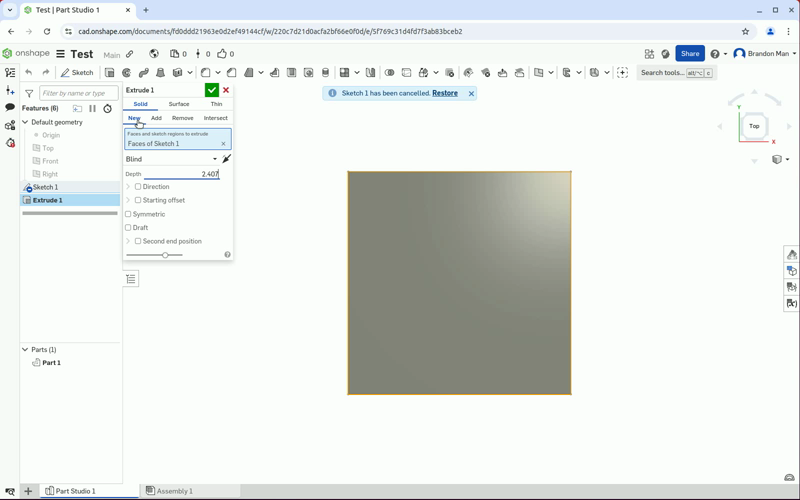
key(enter)
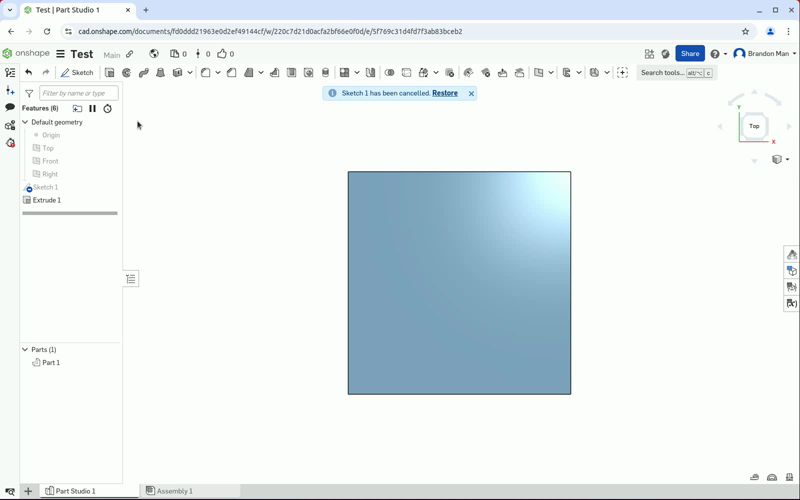
key(shift+h)
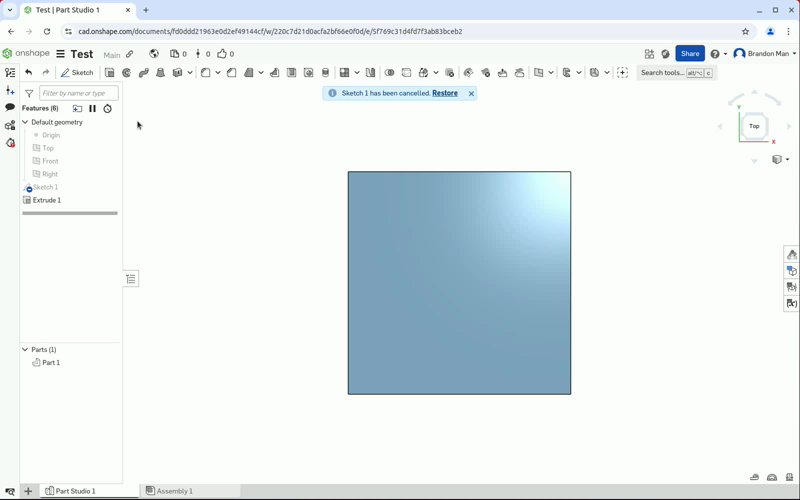
key(shift+h)
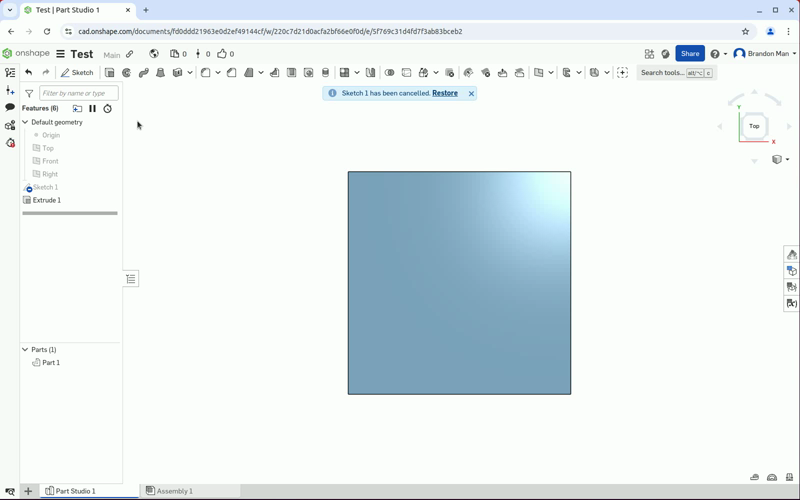
mouse_move(73, 189)
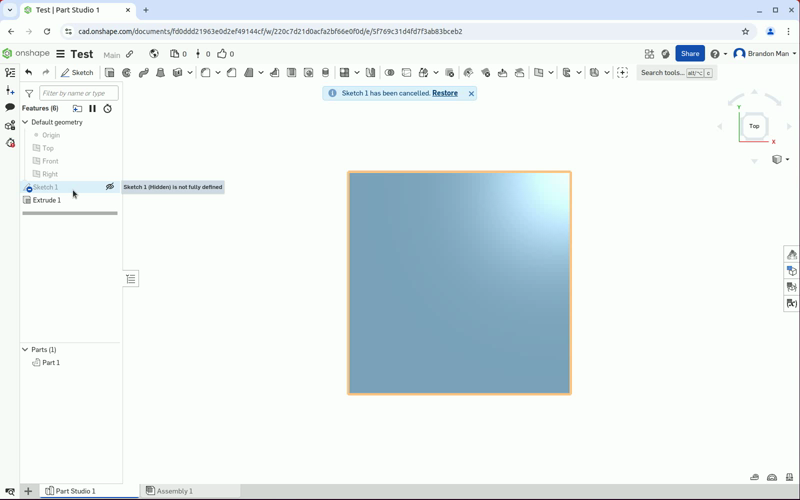
click(73, 189)
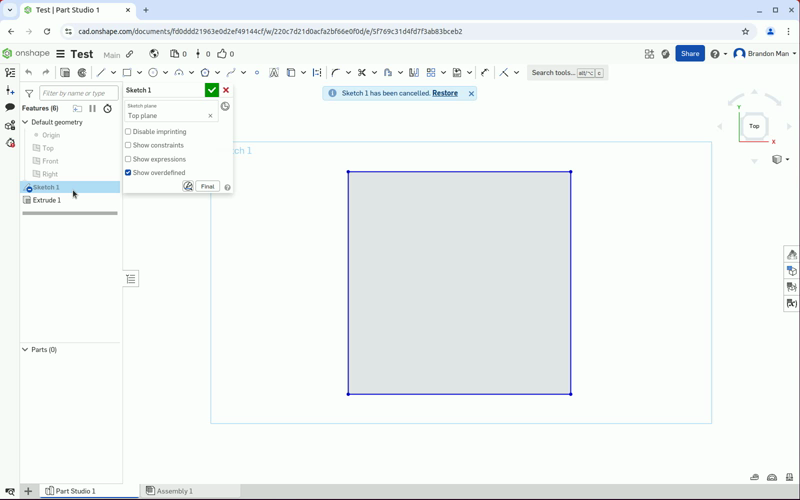
mouse_move(229, 92)
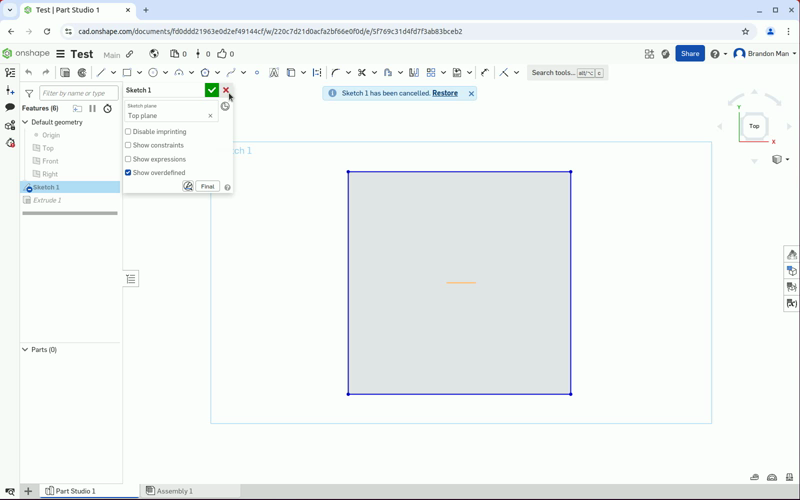
click(229, 92)
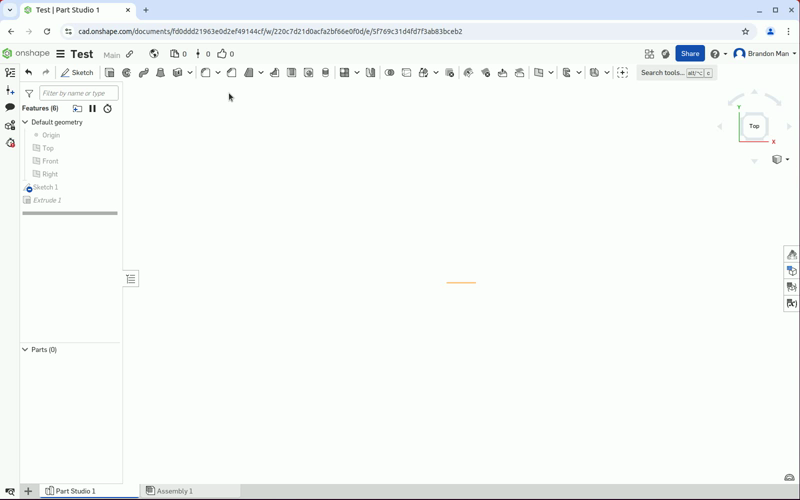
mouse_move(541, 75)
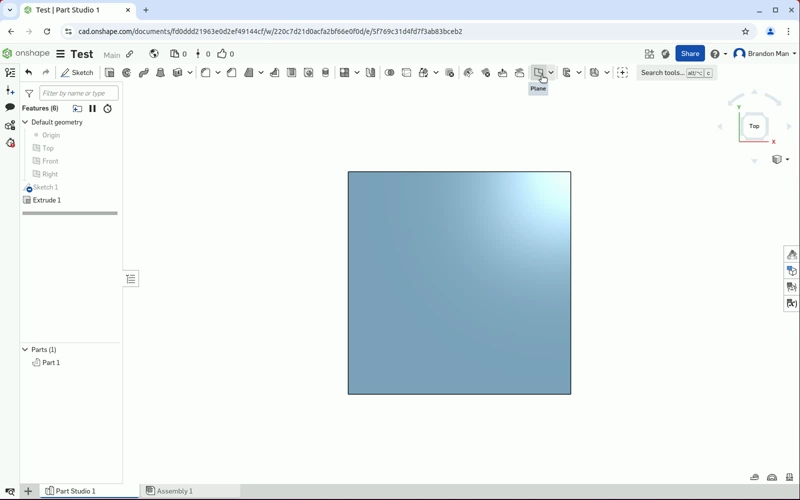
click(541, 75)
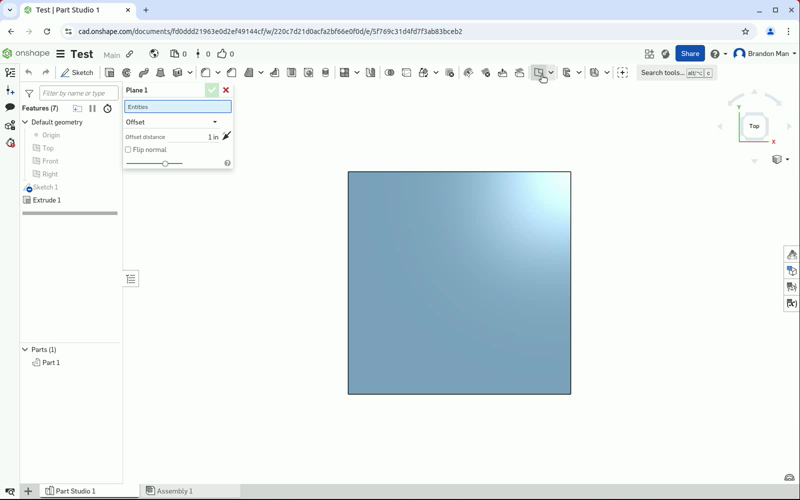
mouse_move(73, 150)
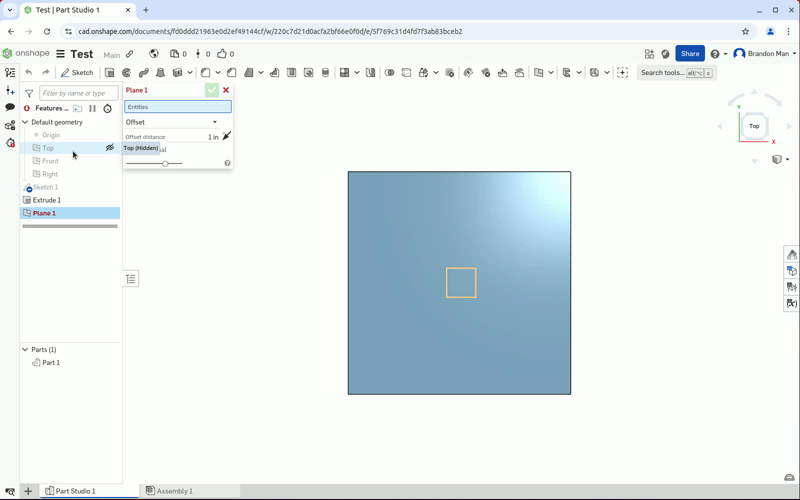
click(73, 150)
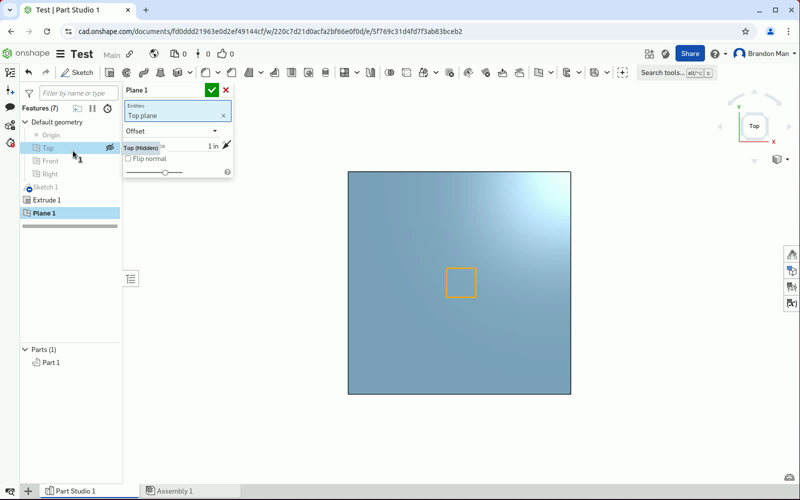
key(tab, 2)
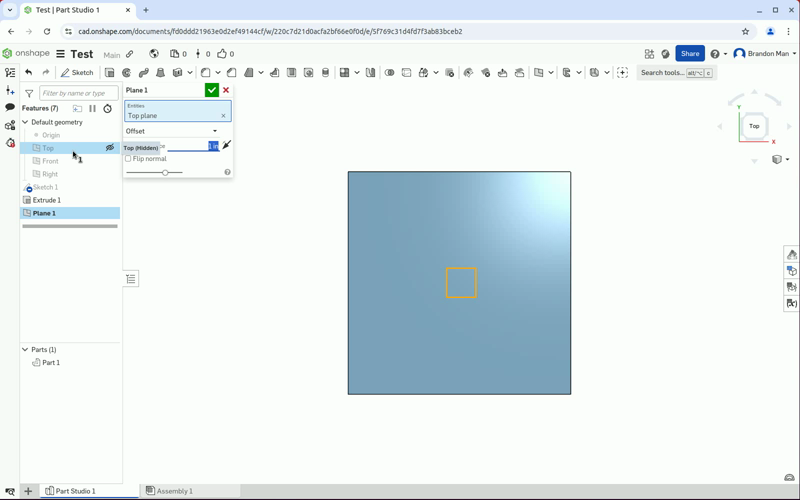
text(2.403)
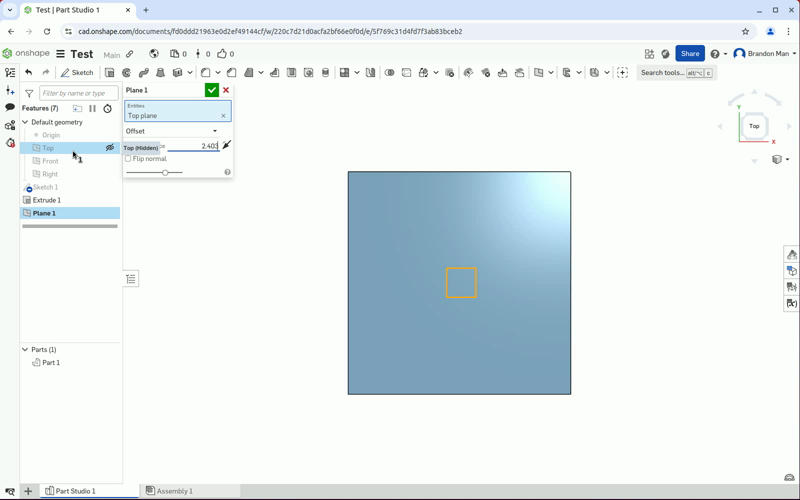
key(enter, 2)
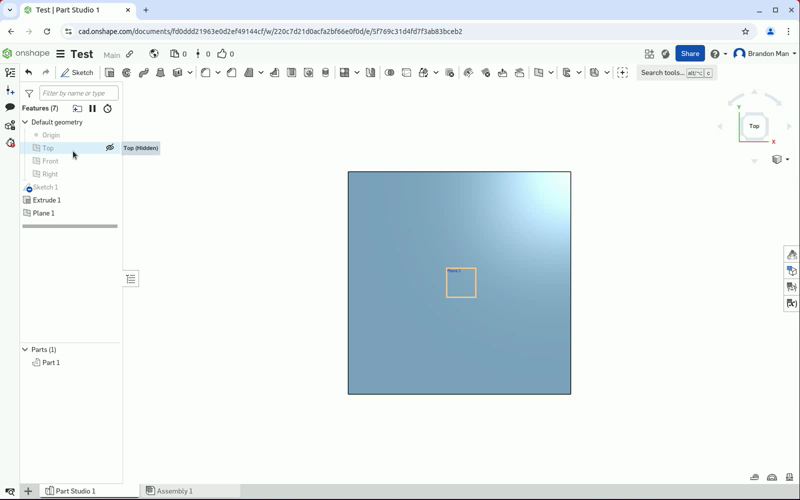
key(shift+s)
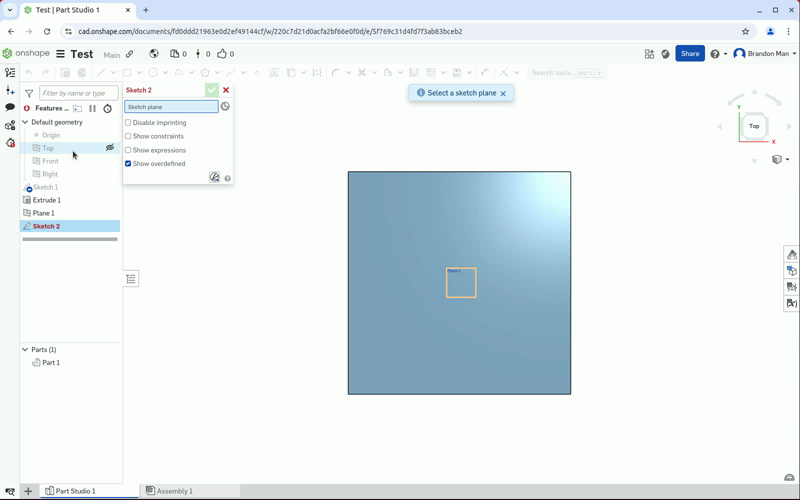
mouse_move(73, 215)
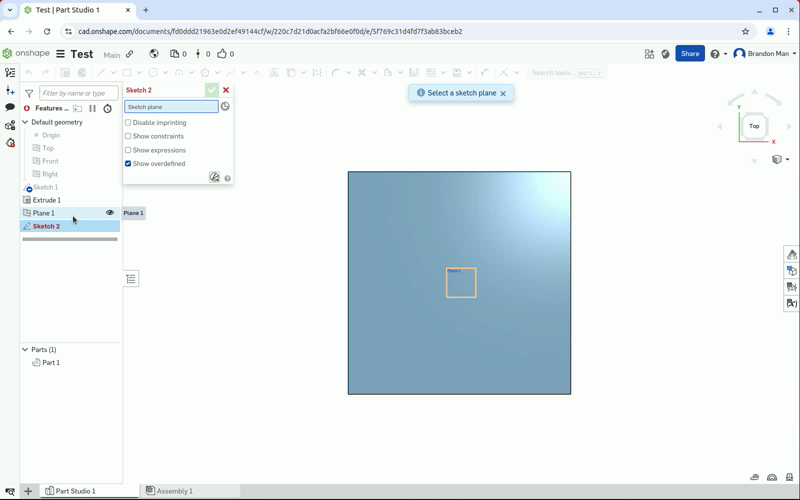
click(73, 215)
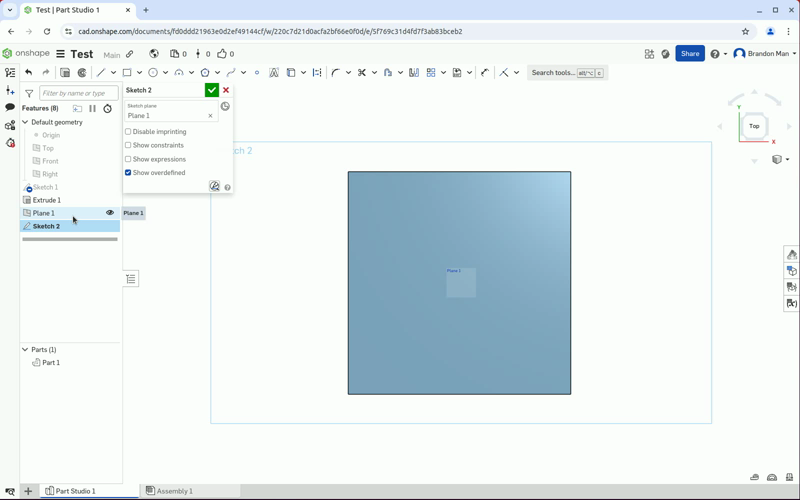
mouse_move(73, 352)
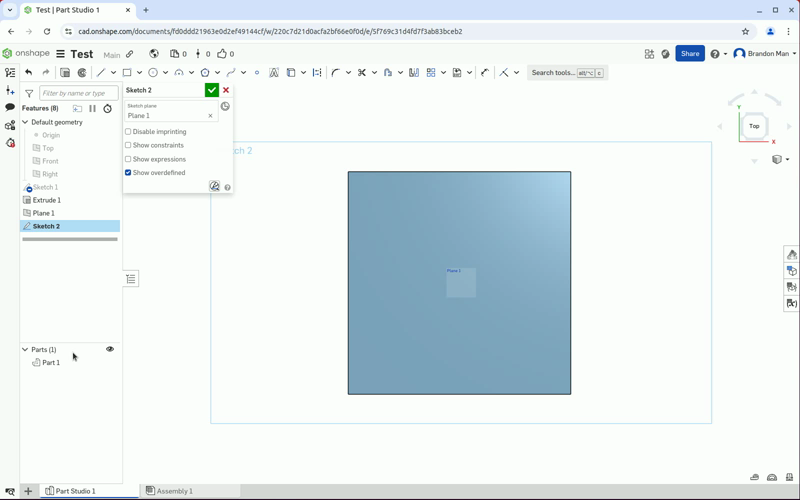
key(y)
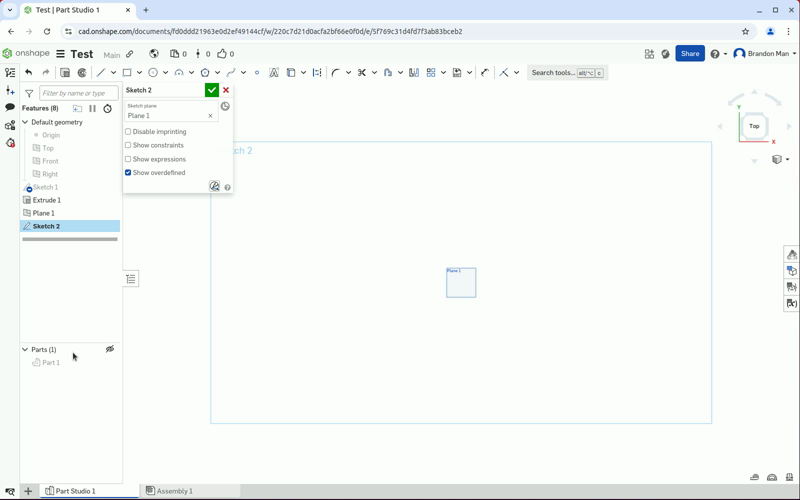
key(c)
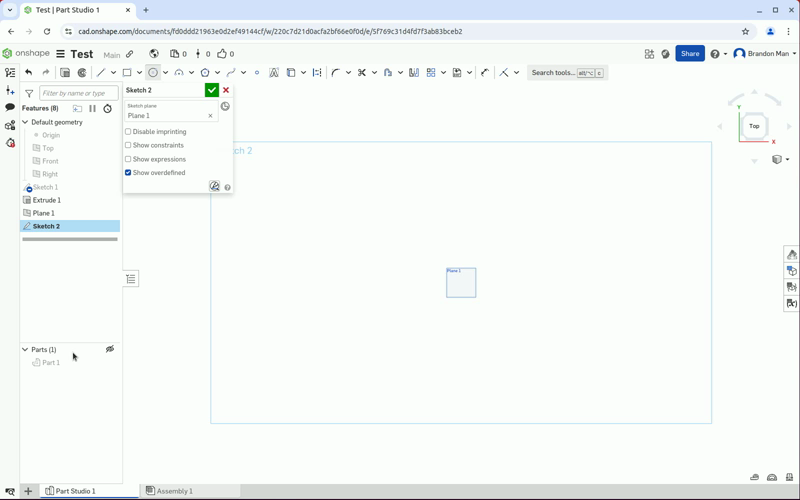
key_down(shift)
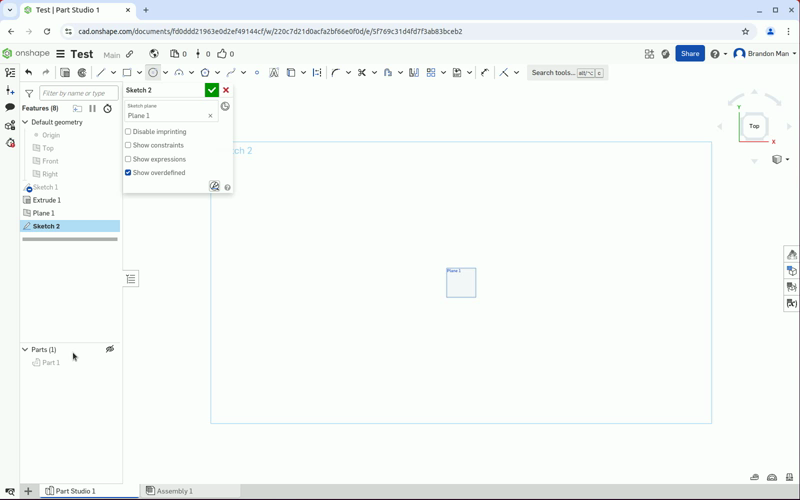
mouse_move(460, 282)
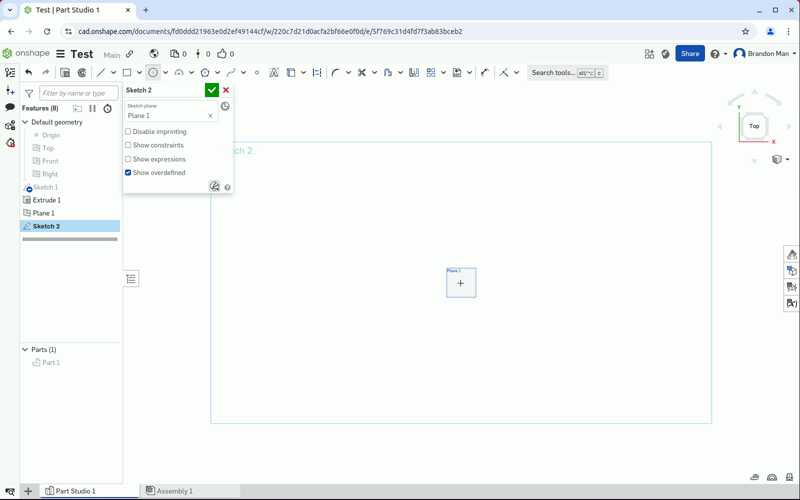
click(460, 282)
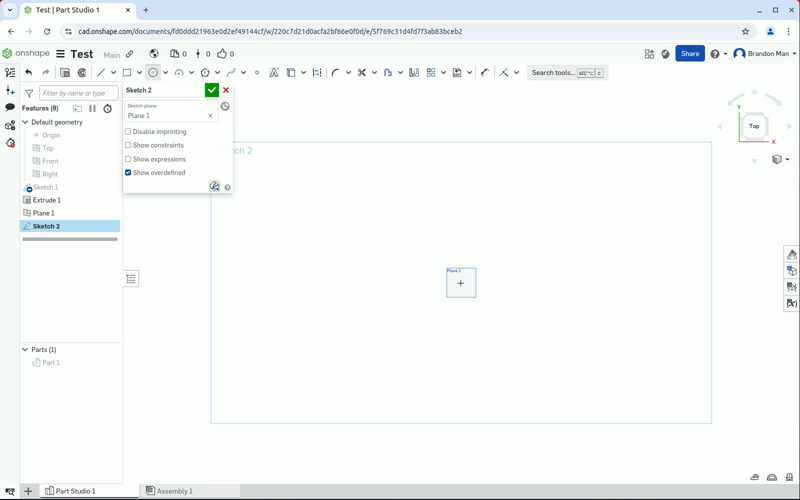
key_up(shift)
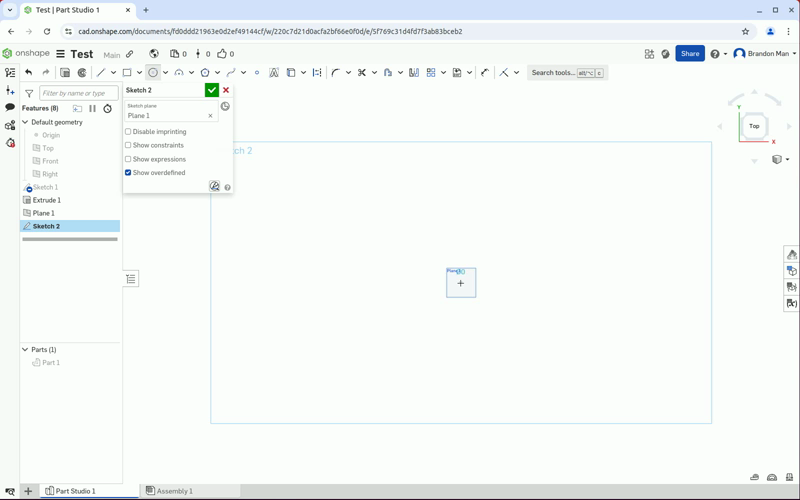
mouse_move(499, 282)
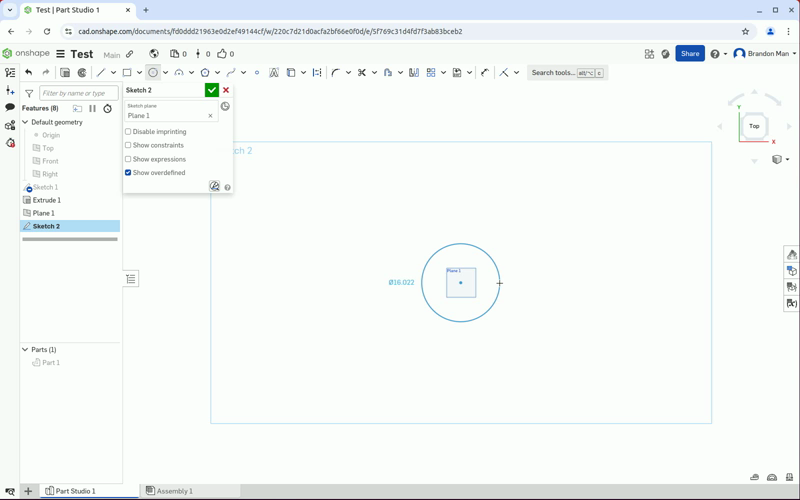
click(499, 282)
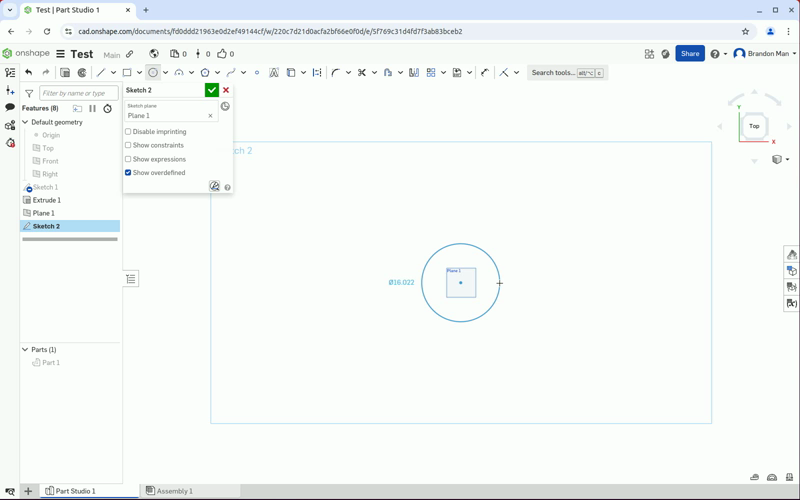
key(esc)
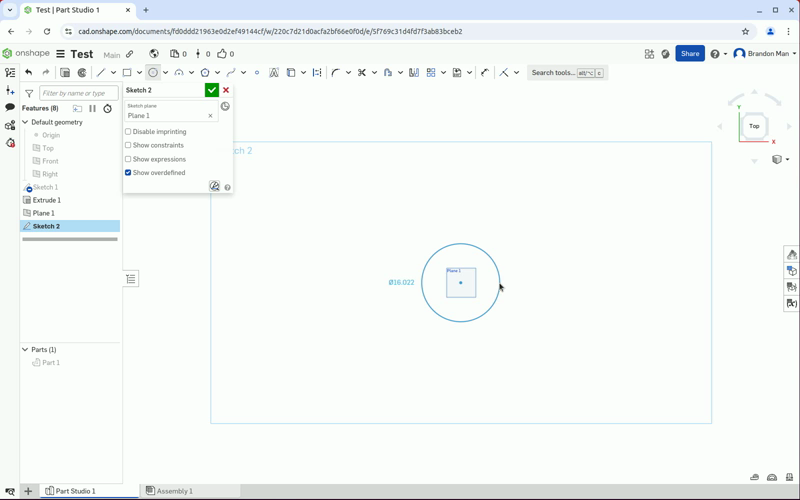
mouse_move(472, 282)
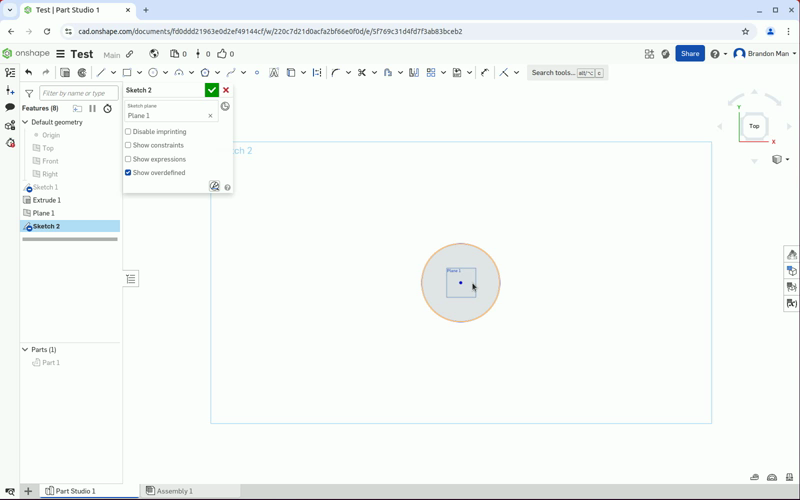
click(472, 282)
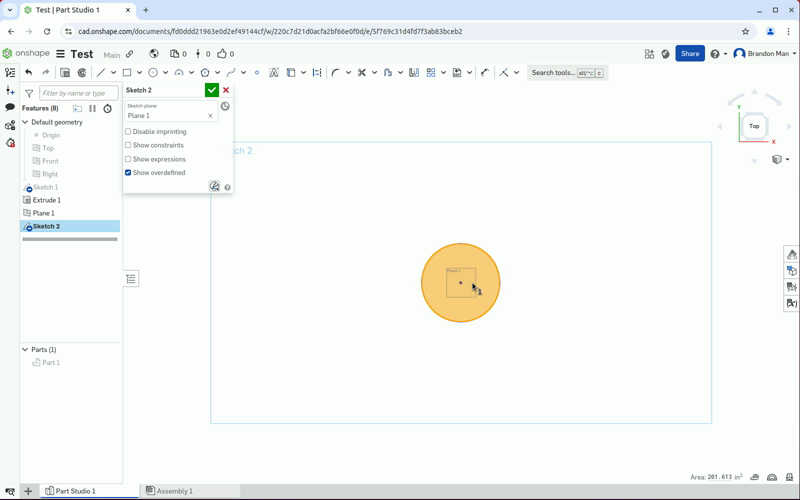
mouse_move(73, 352)
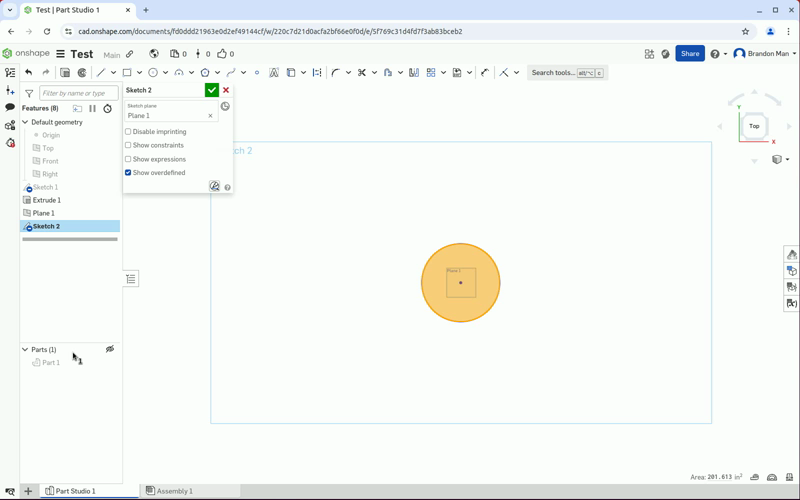
key(shift+y)
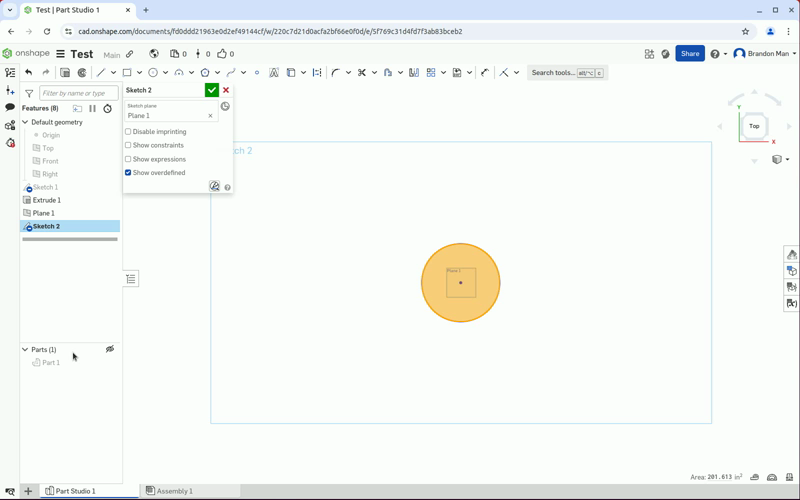
key(shift+e)
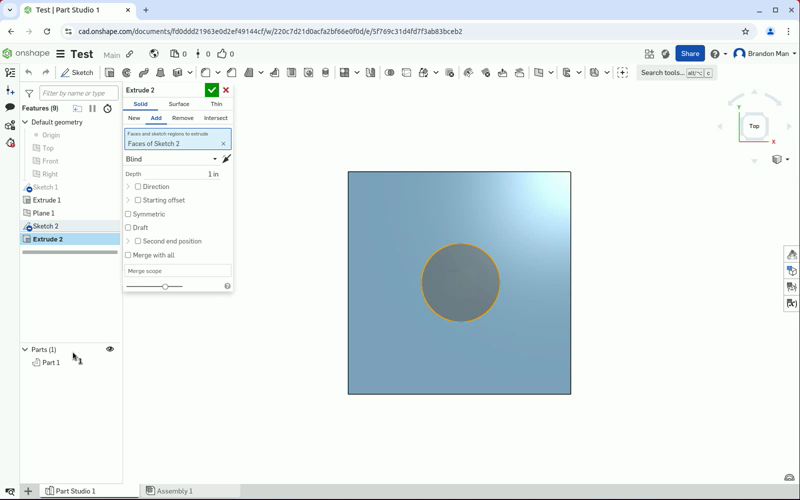
mouse_move(143, 106)
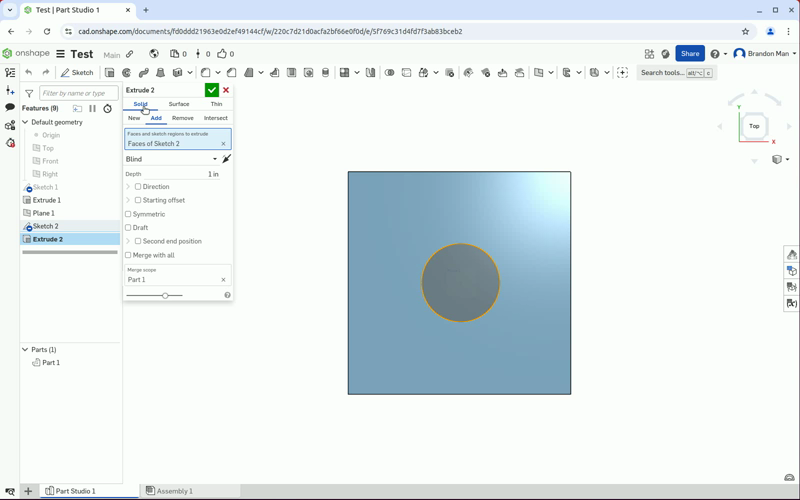
click(143, 106)
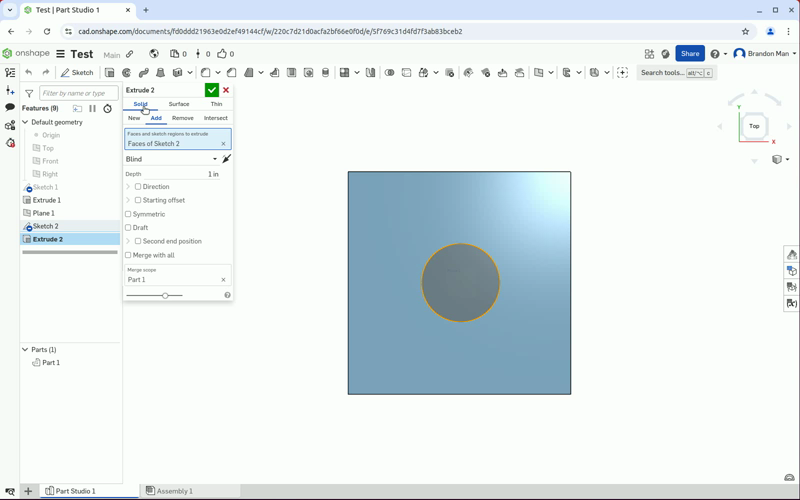
mouse_move(186, 120)
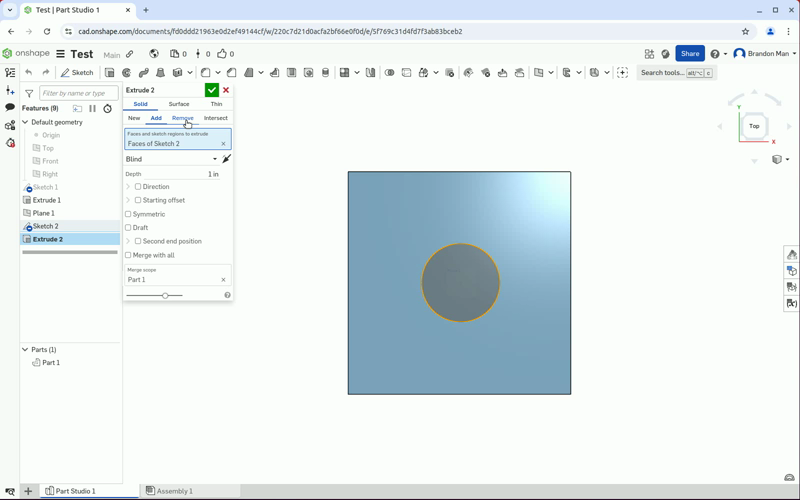
click(186, 120)
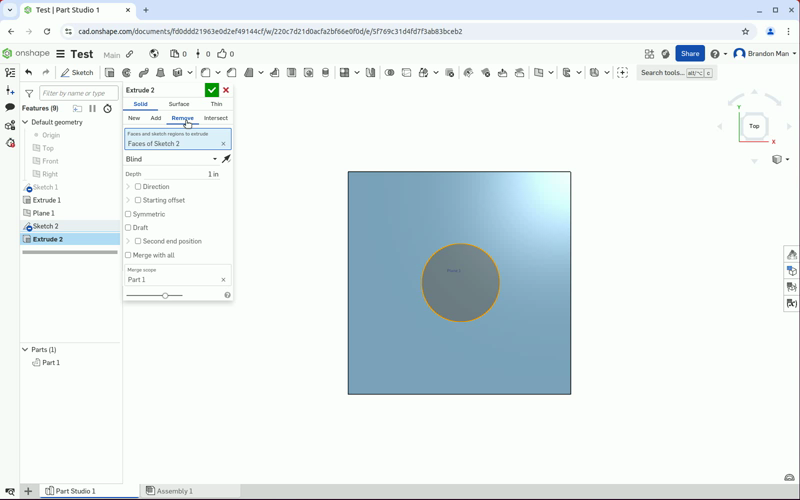
key(tab, 4)
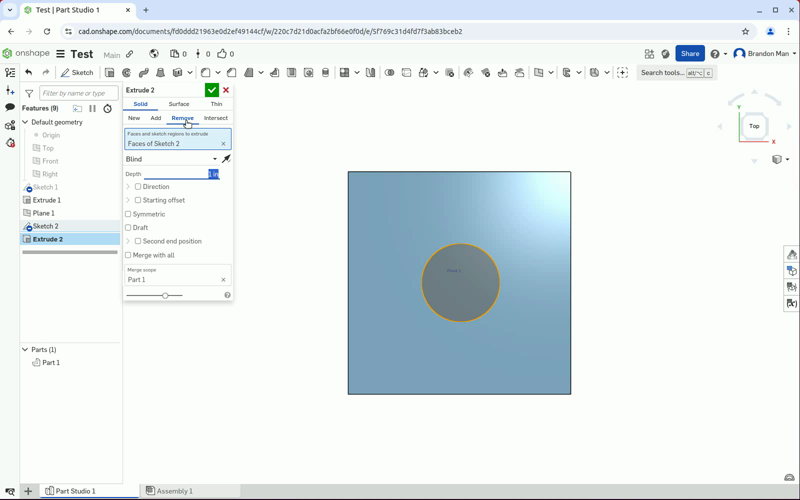
text(7.703)
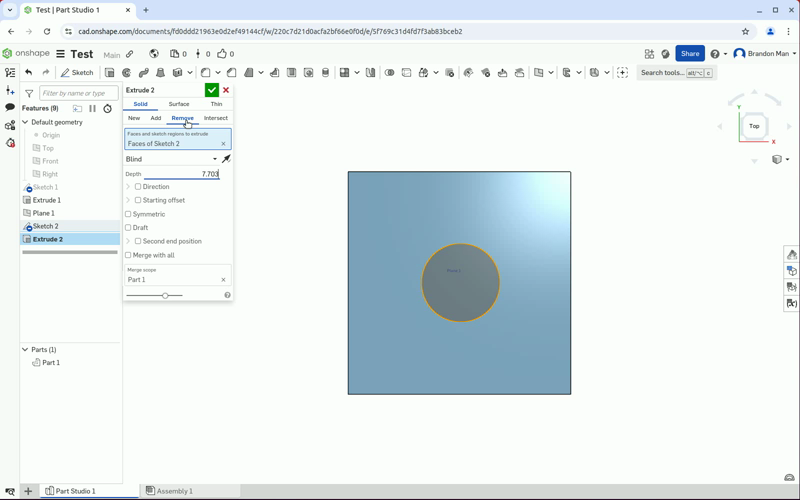
key(tab, 6)
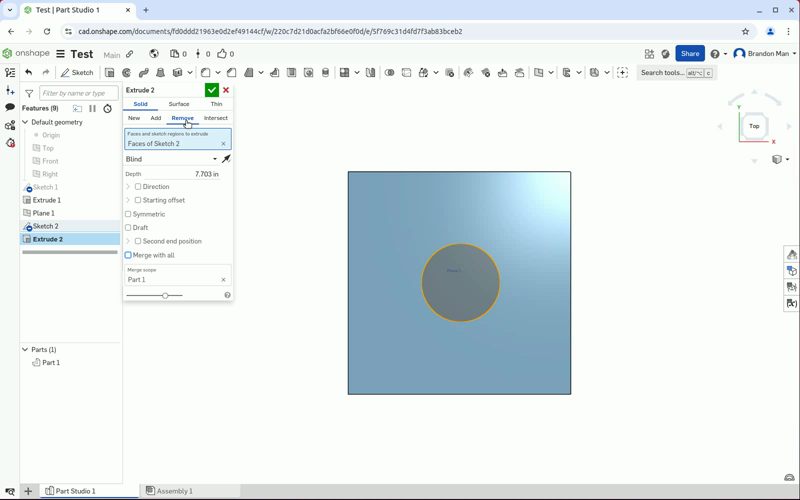
key(space)
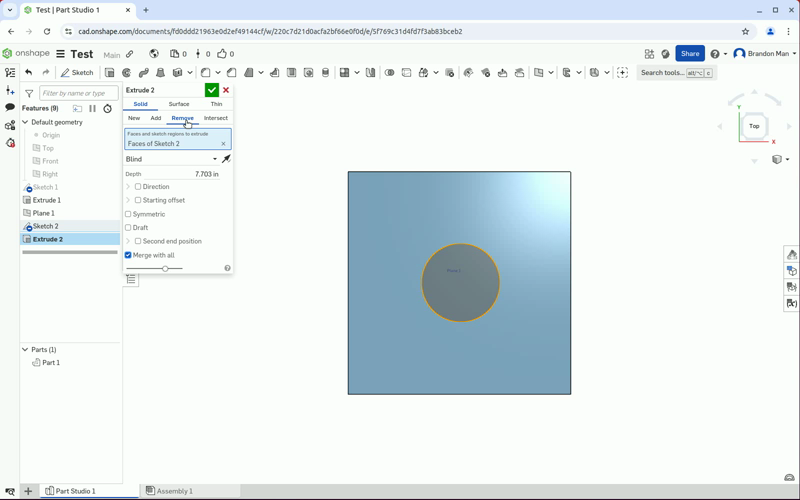
key(enter)
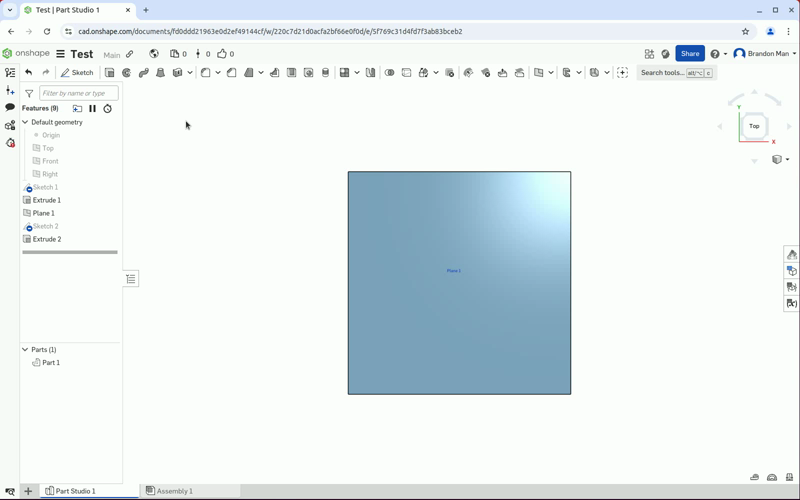
key(shift+h)
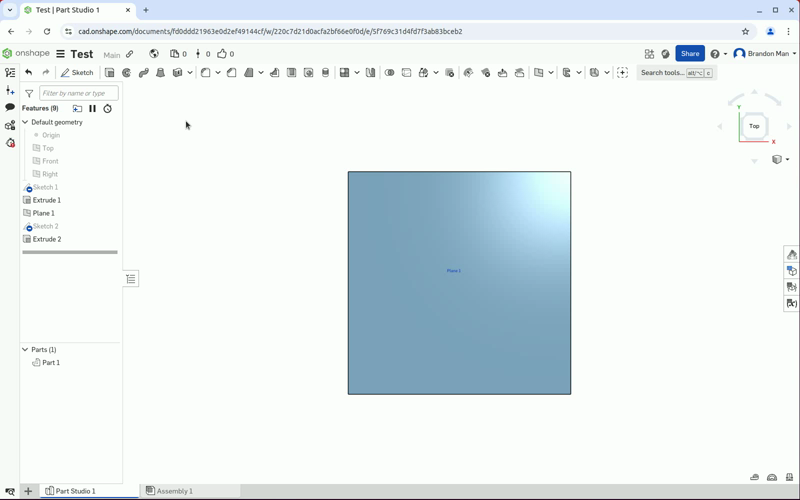
key(shift+h)
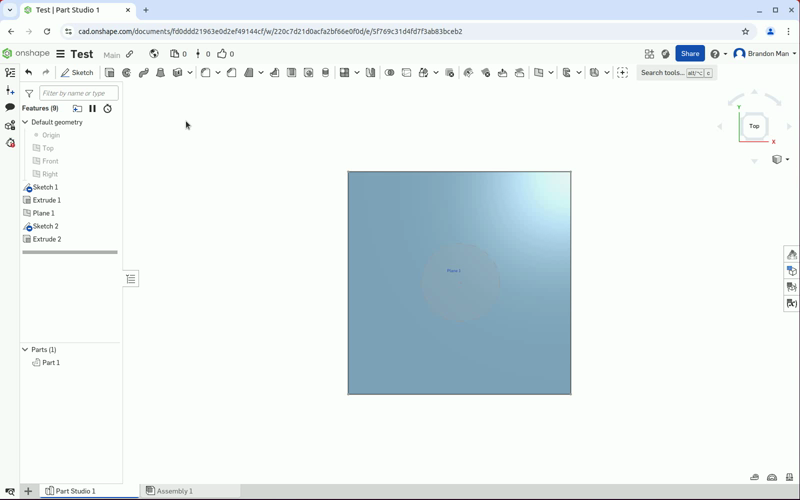
key(shift+7)
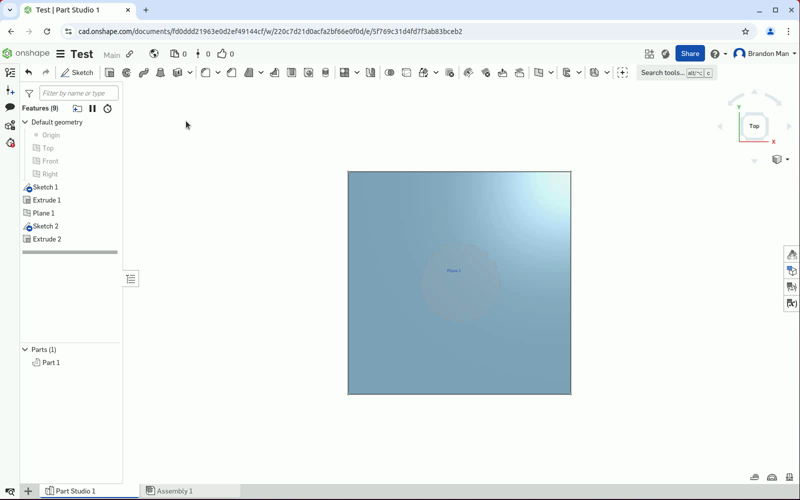
key(up, 3)
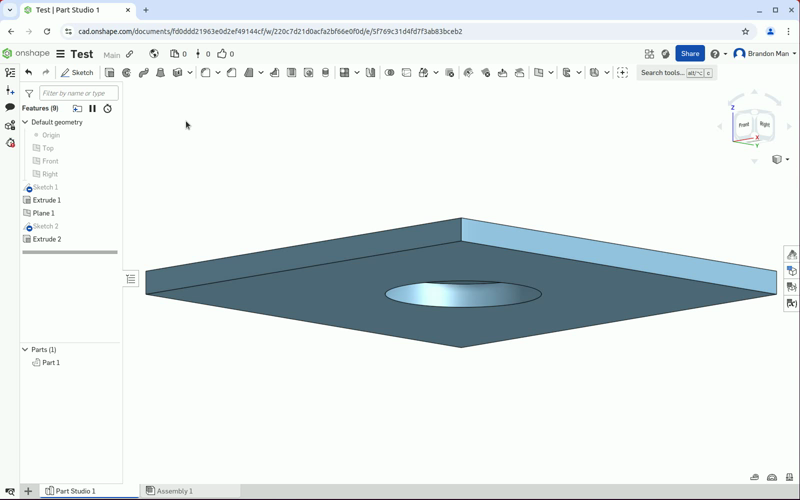
key(left, 3)
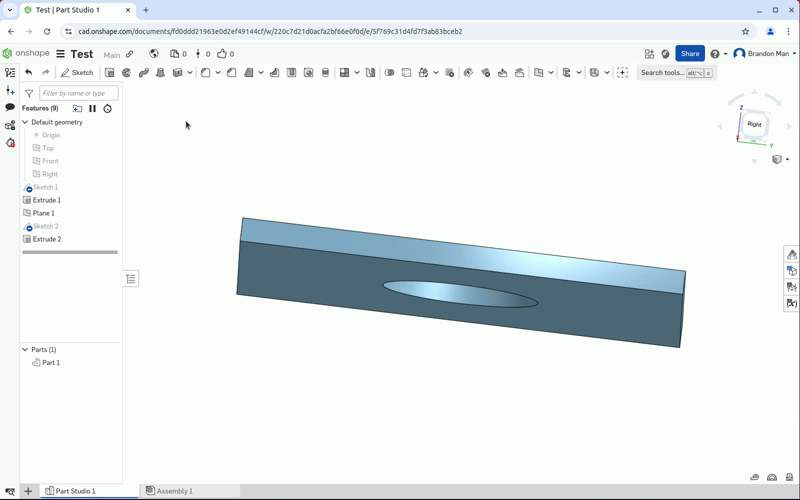
key(right, 3)
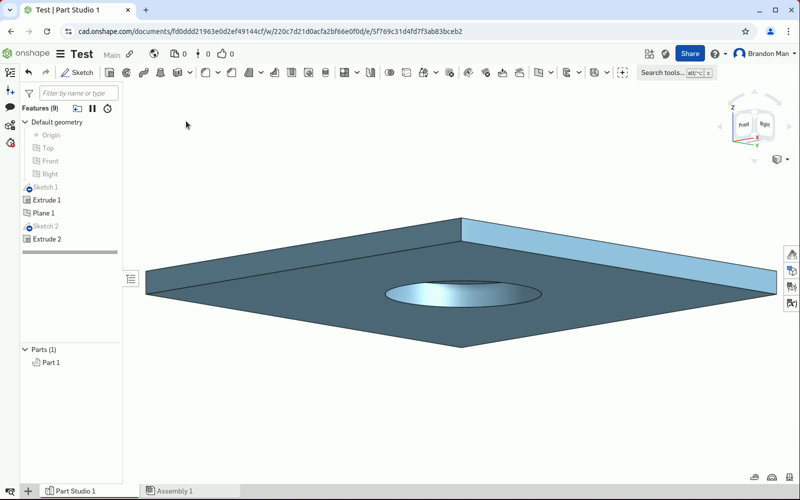
key(down, 3)
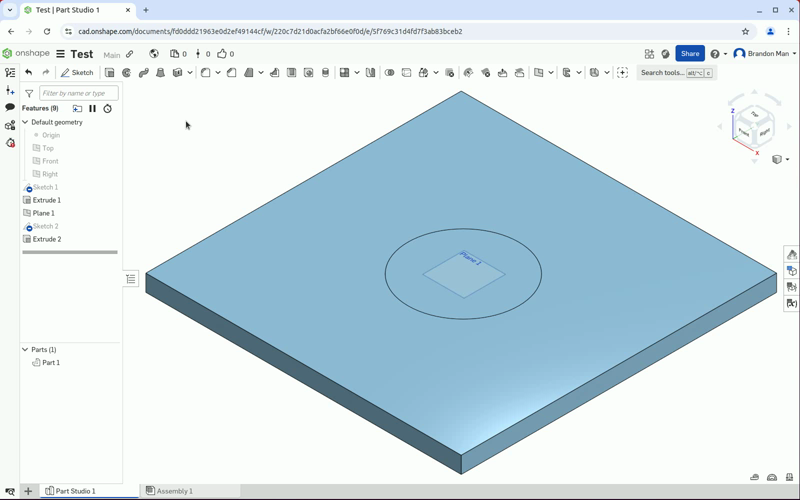
mouse_move(73, 189)
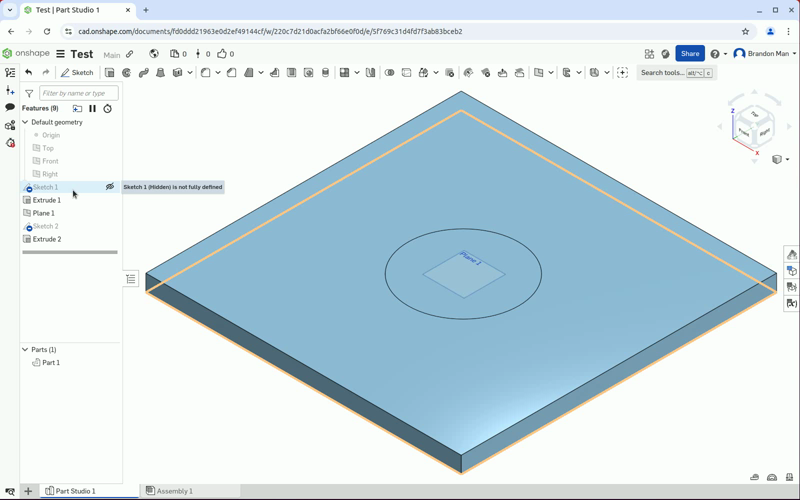
click(73, 189)